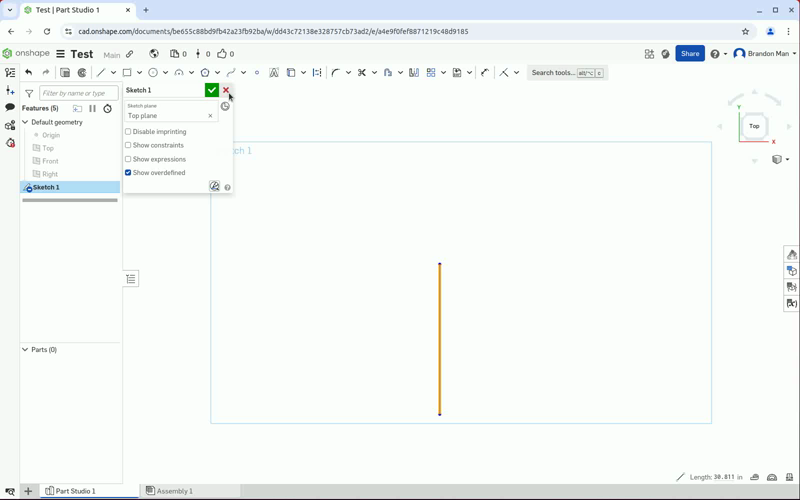
key(shift+h)
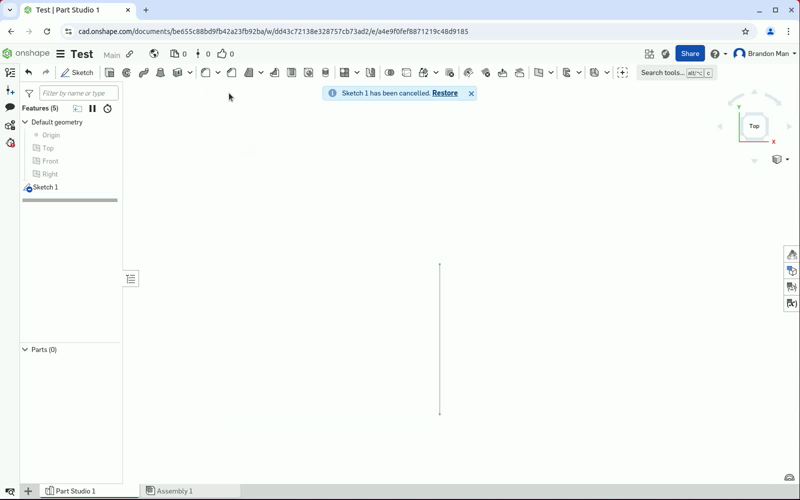
key(shift+s)
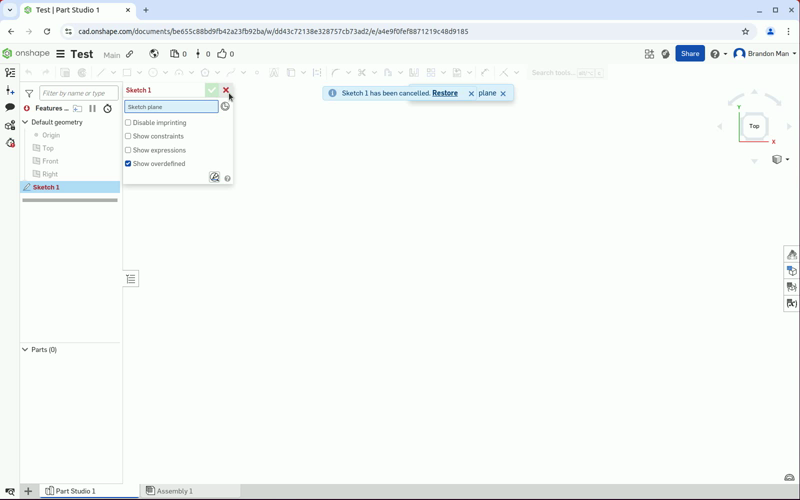
mouse_move(73, 150)
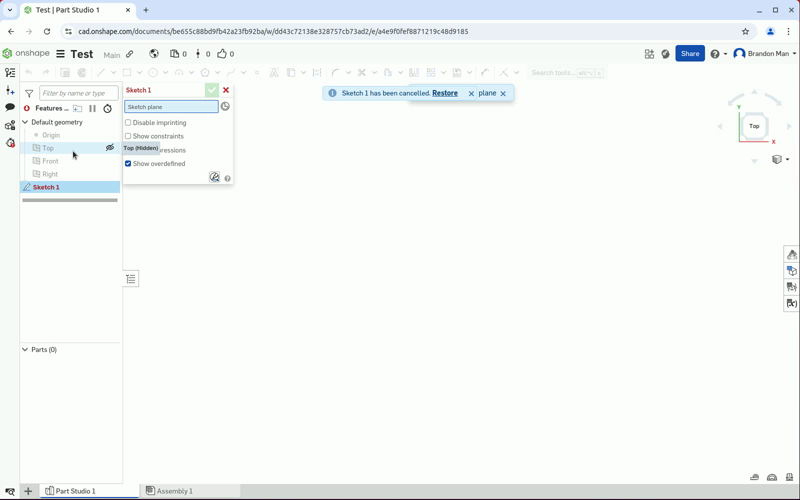
click(73, 150)
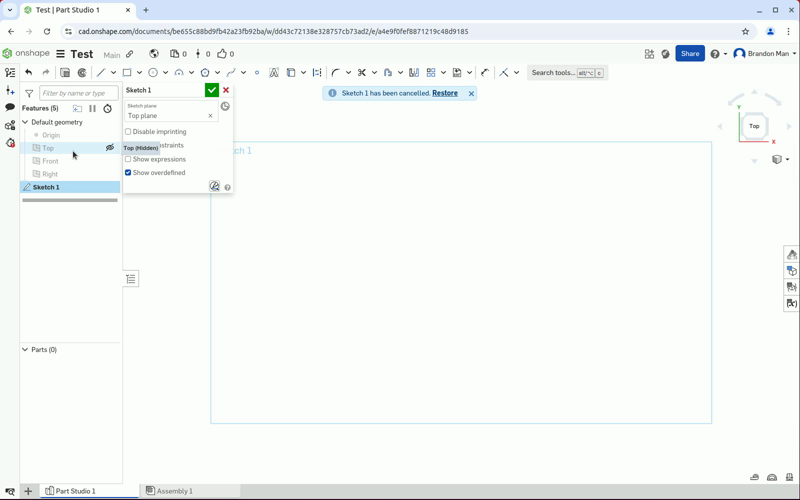
mouse_move(73, 352)
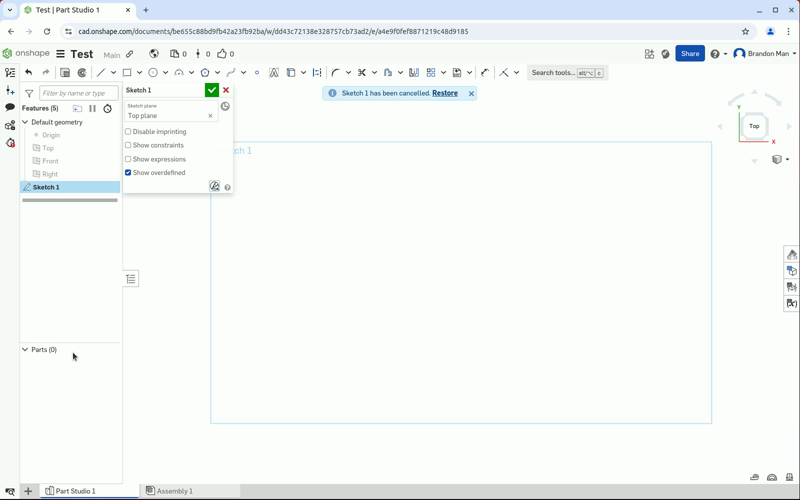
key(y)
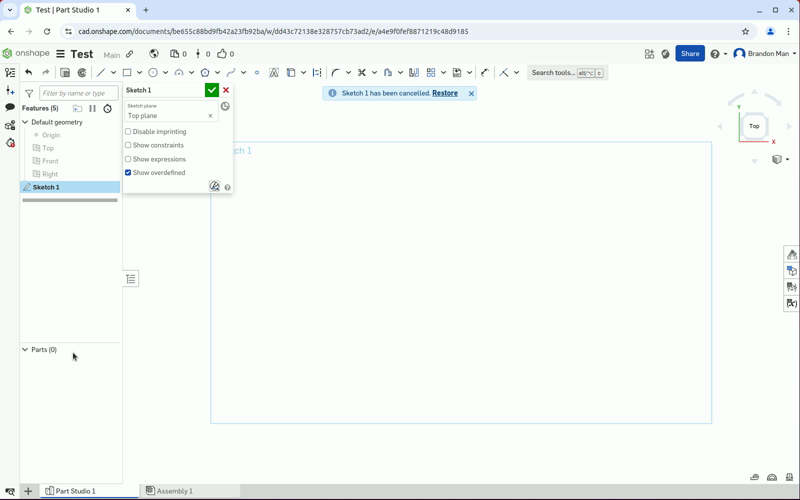
key(c)
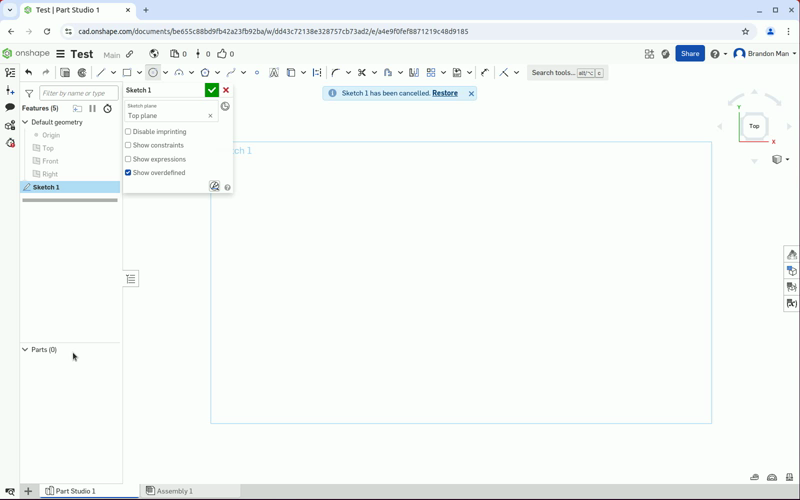
key_down(shift)
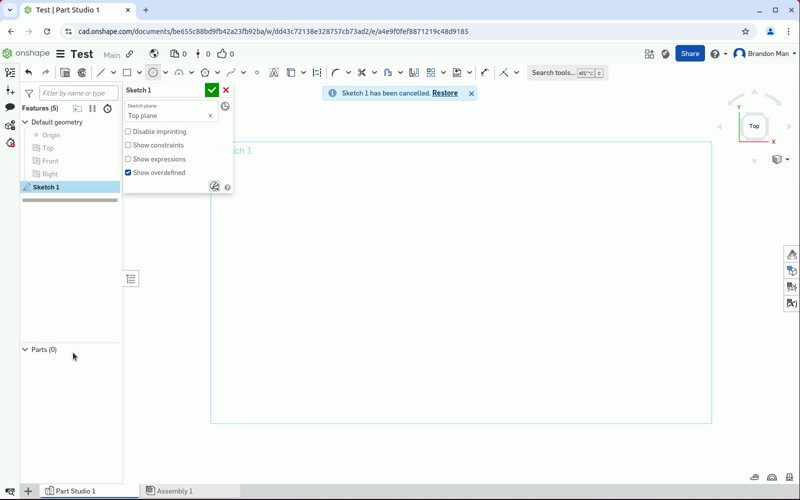
mouse_move(461, 282)
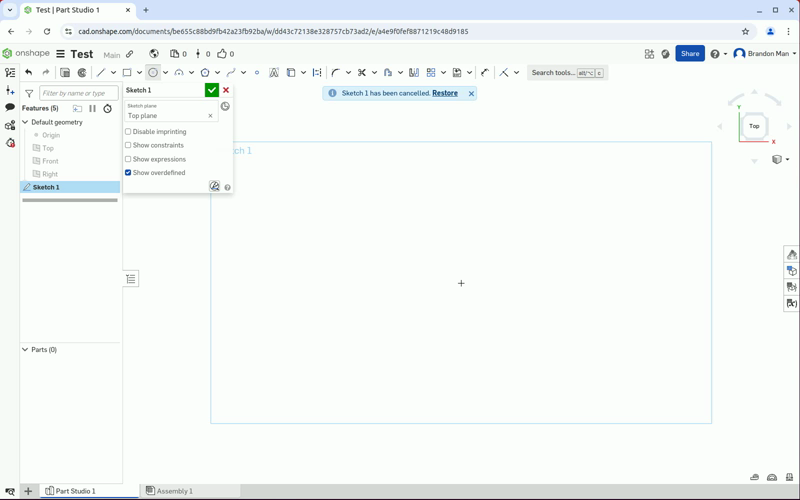
click(461, 282)
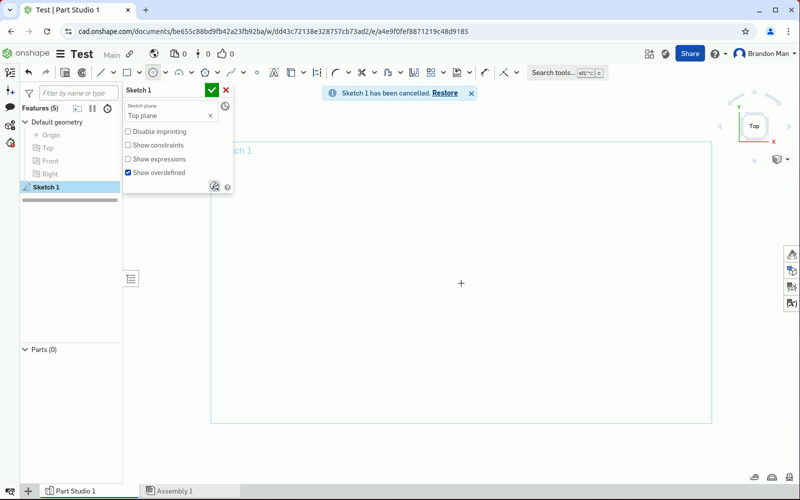
key_up(shift)
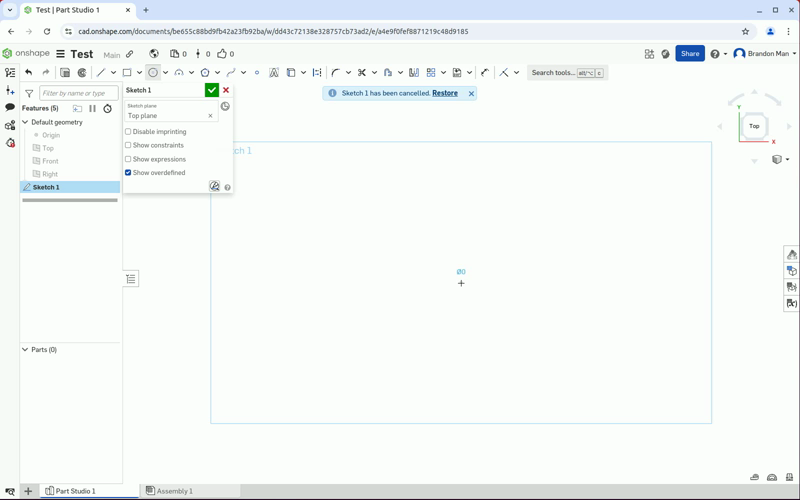
mouse_move(574, 282)
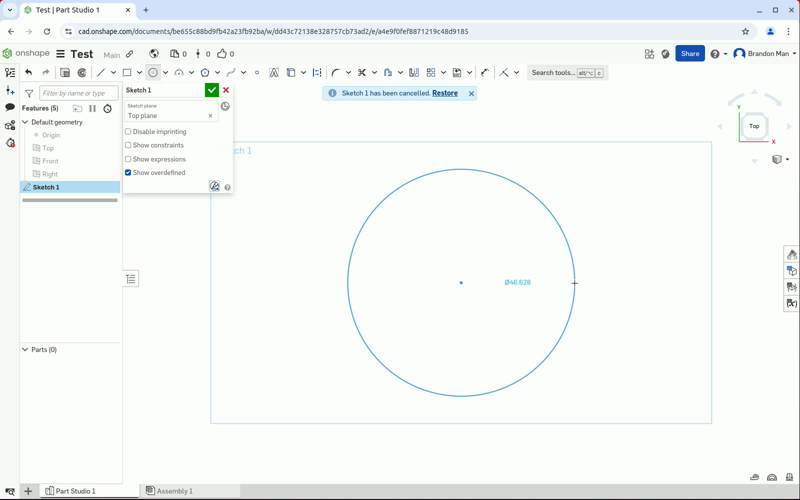
click(574, 282)
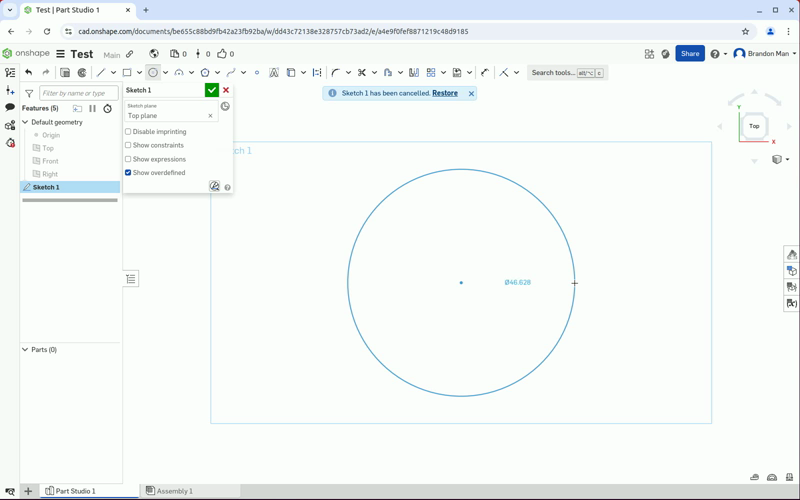
key(esc)
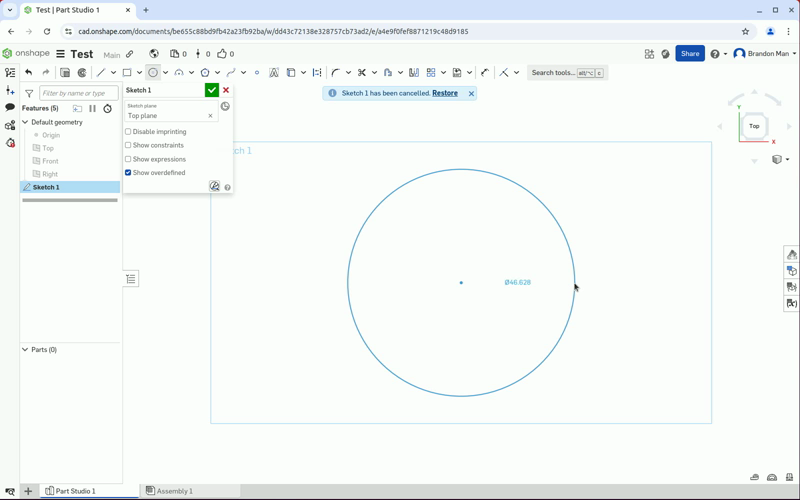
key(c)
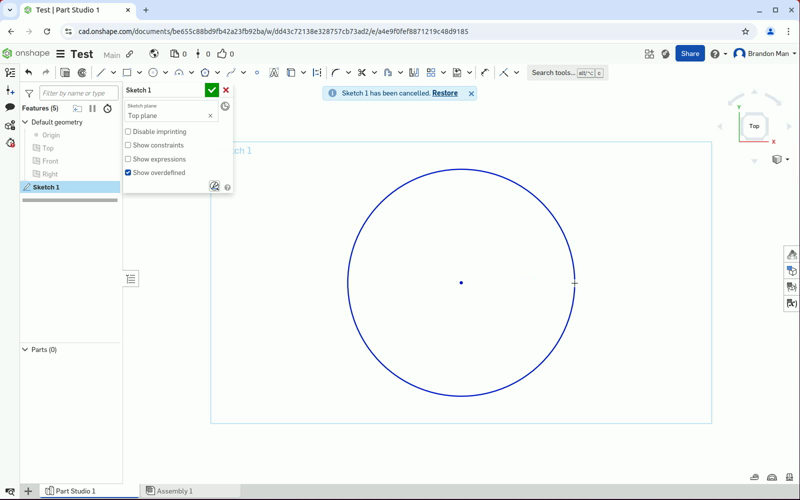
key_down(shift)
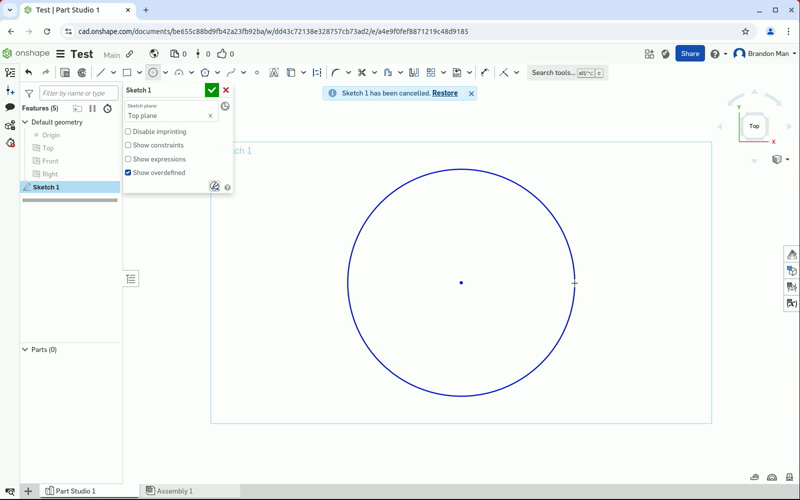
mouse_move(442, 249)
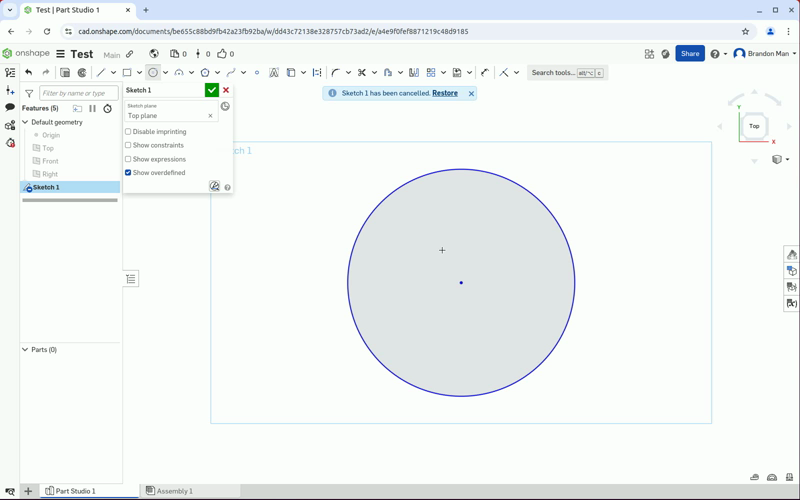
click(442, 249)
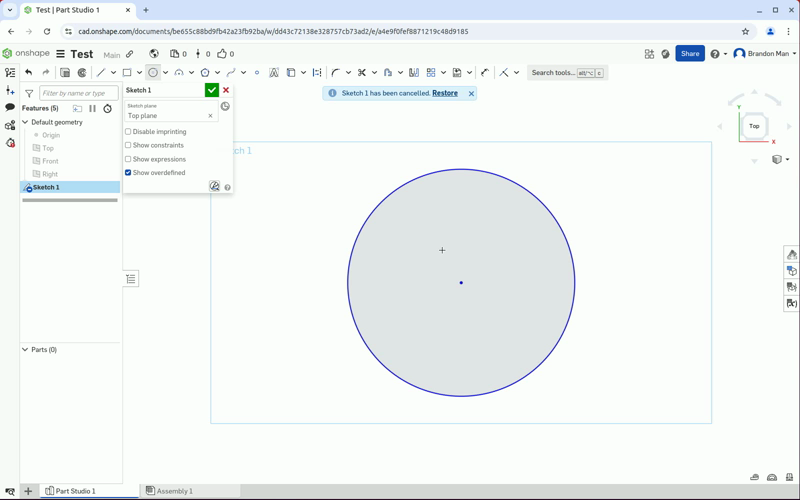
key_up(shift)
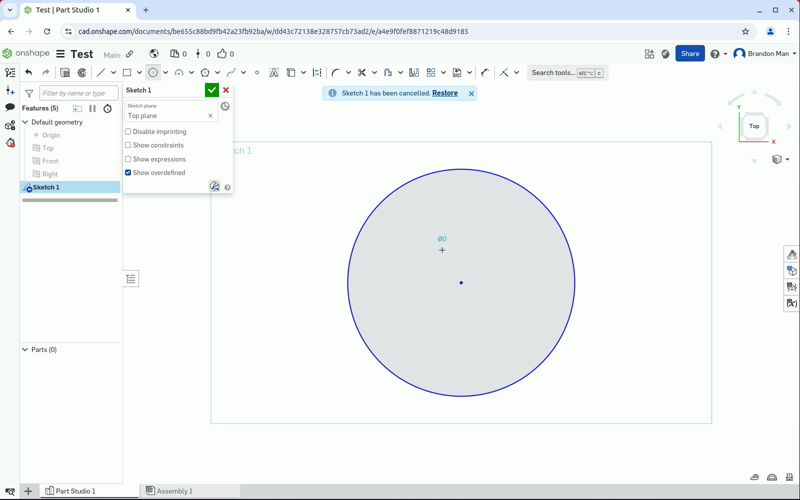
mouse_move(447, 249)
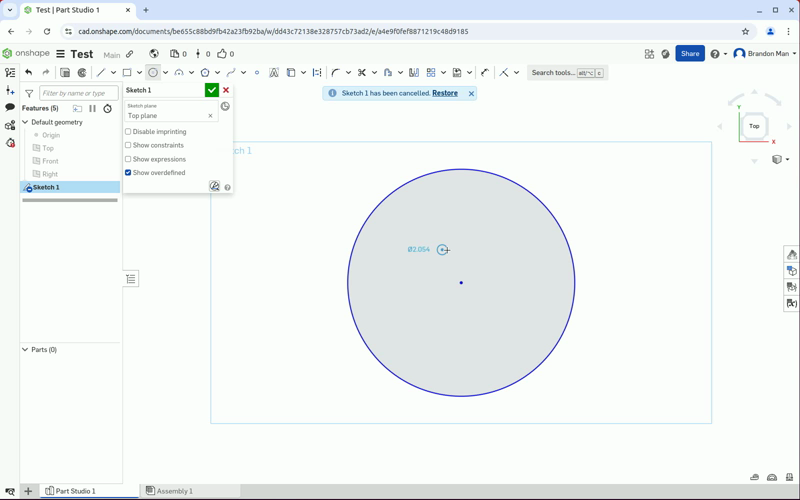
click(447, 249)
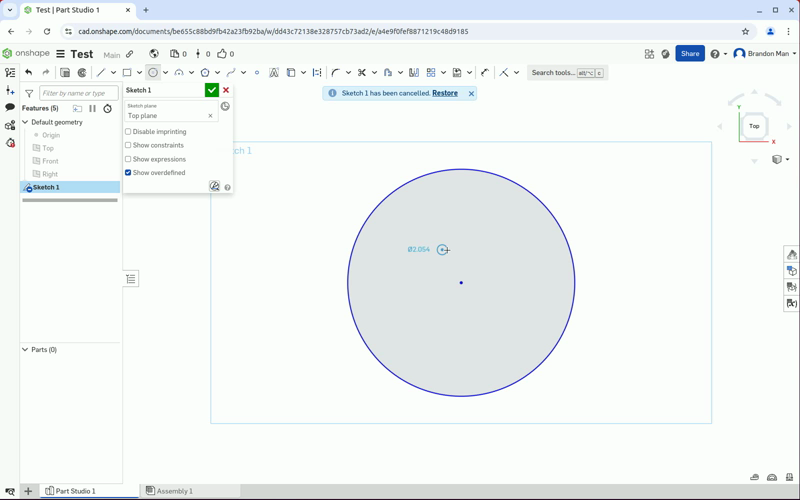
key(esc)
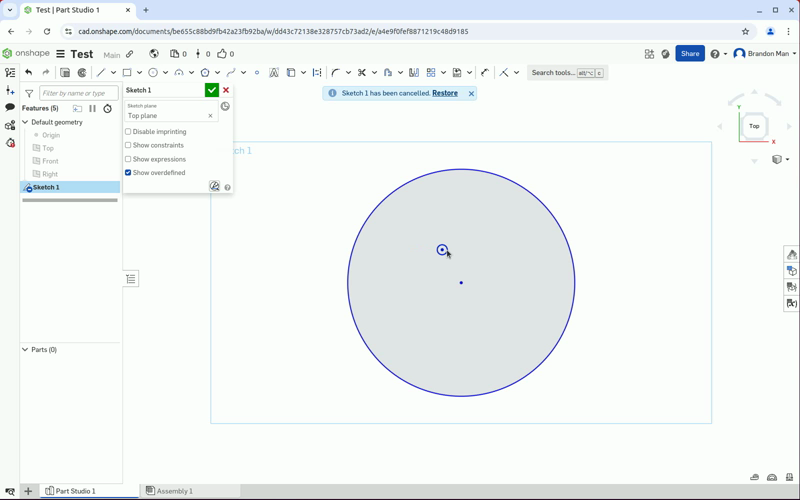
key(c)
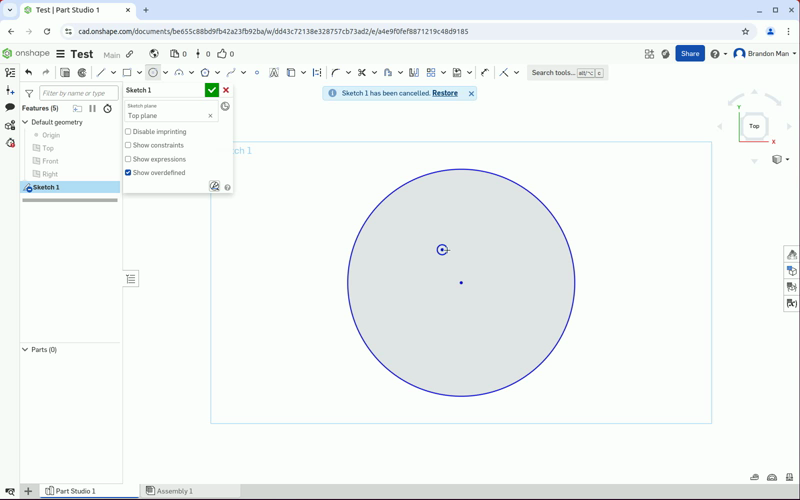
key_down(shift)
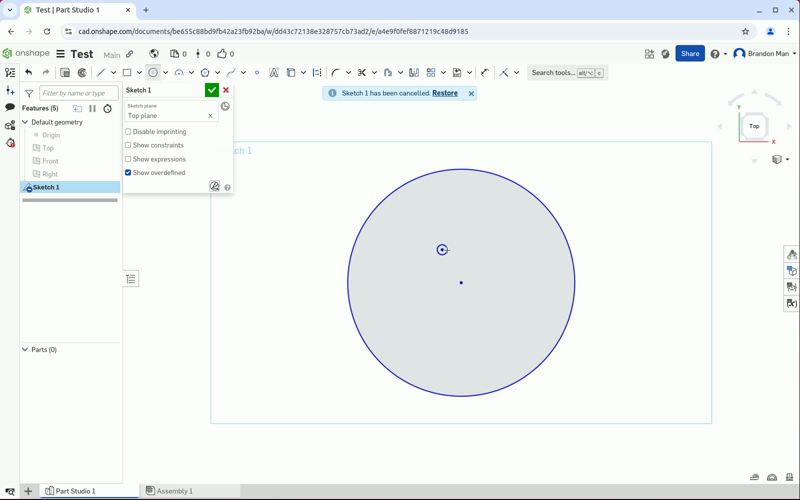
mouse_move(461, 282)
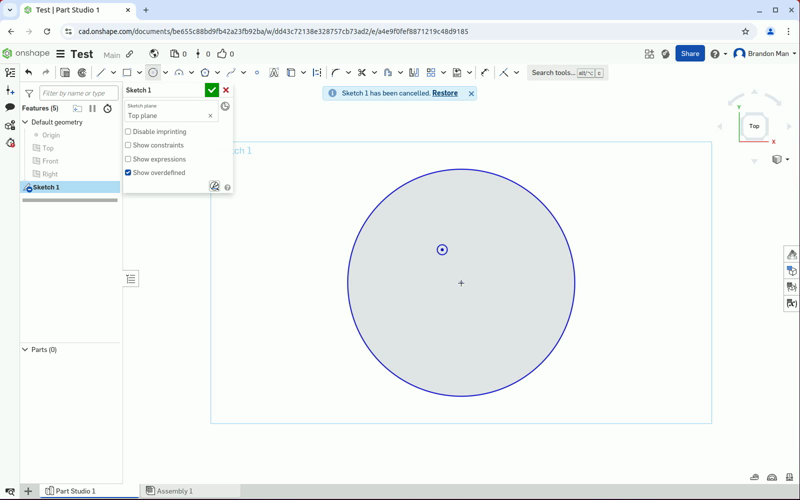
click(461, 282)
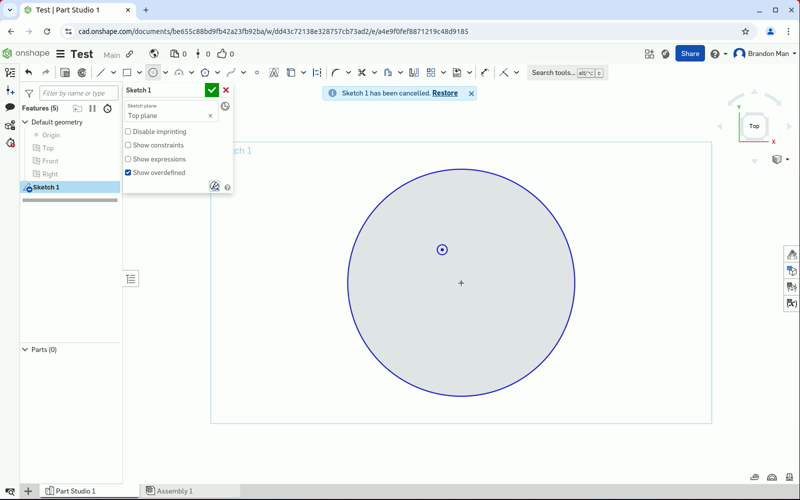
key_up(shift)
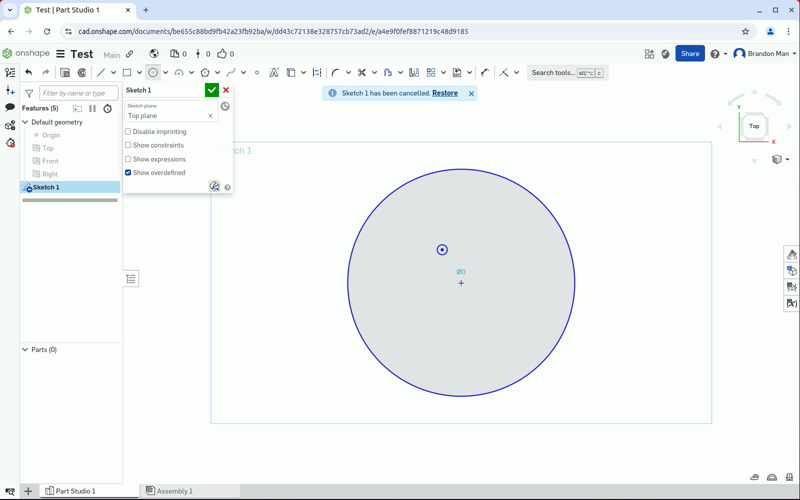
mouse_move(468, 282)
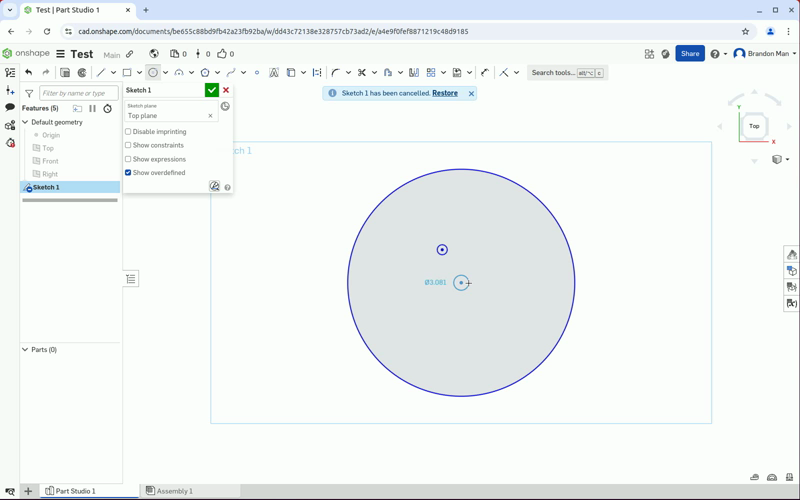
click(468, 282)
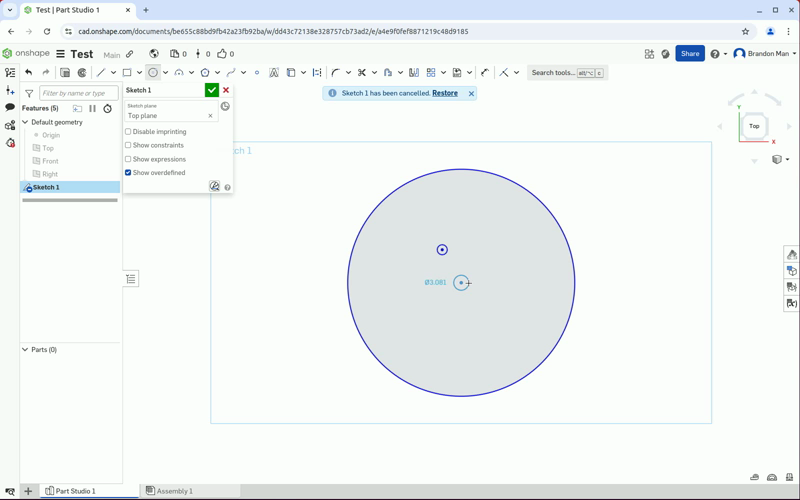
key(esc)
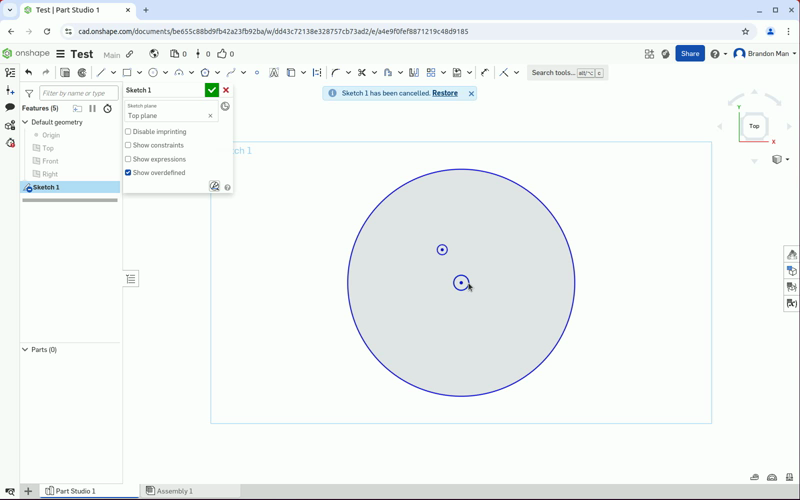
key(c)
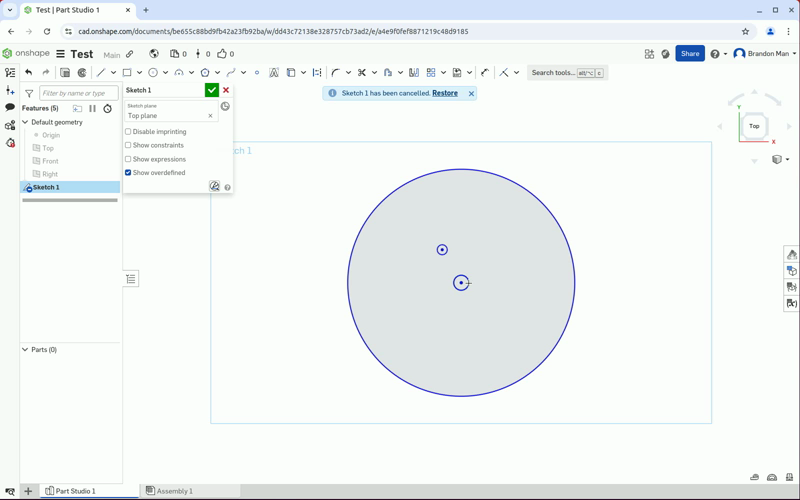
key_down(shift)
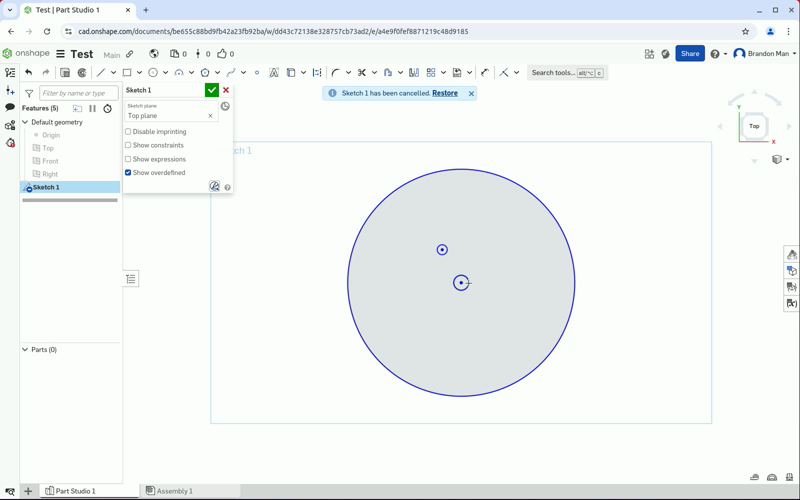
mouse_move(477, 249)
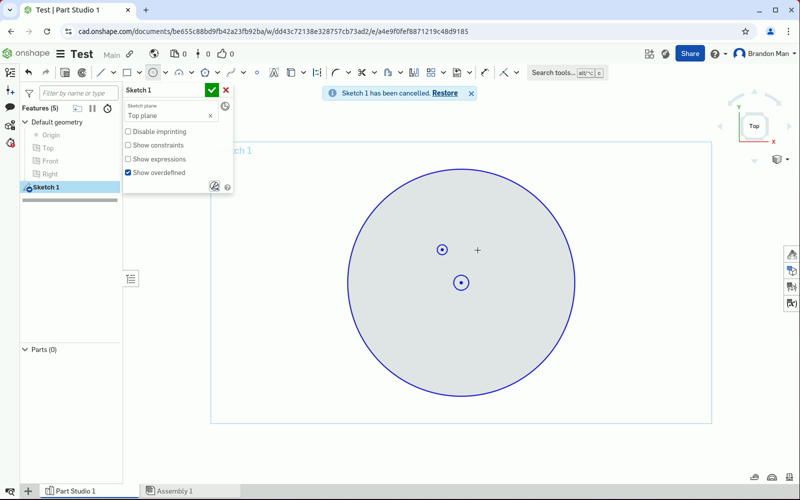
click(477, 249)
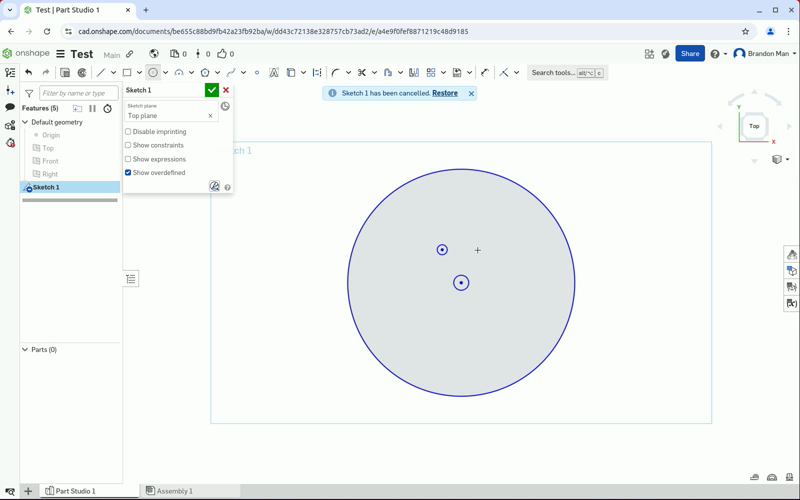
key_up(shift)
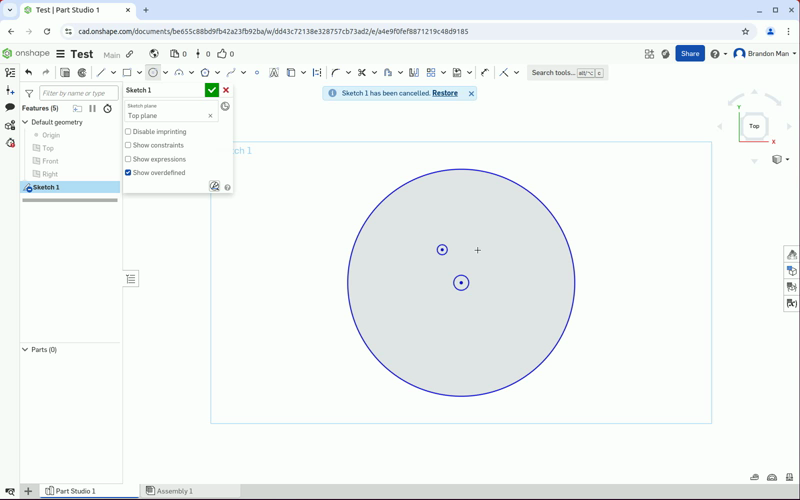
mouse_move(482, 249)
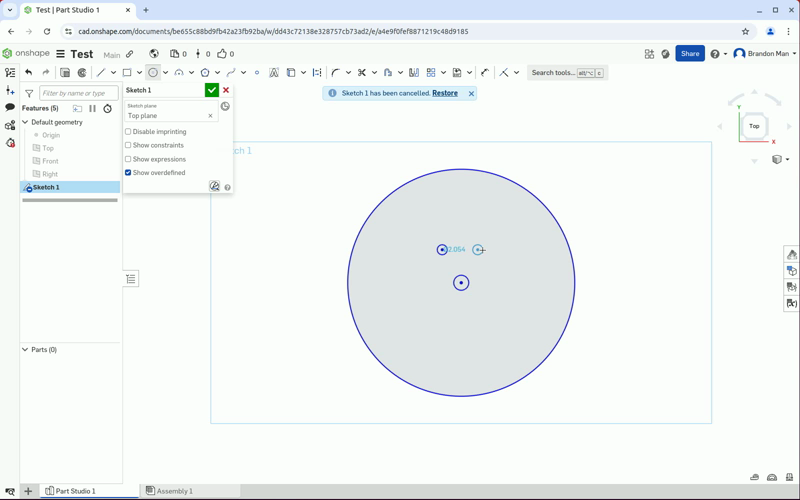
click(482, 249)
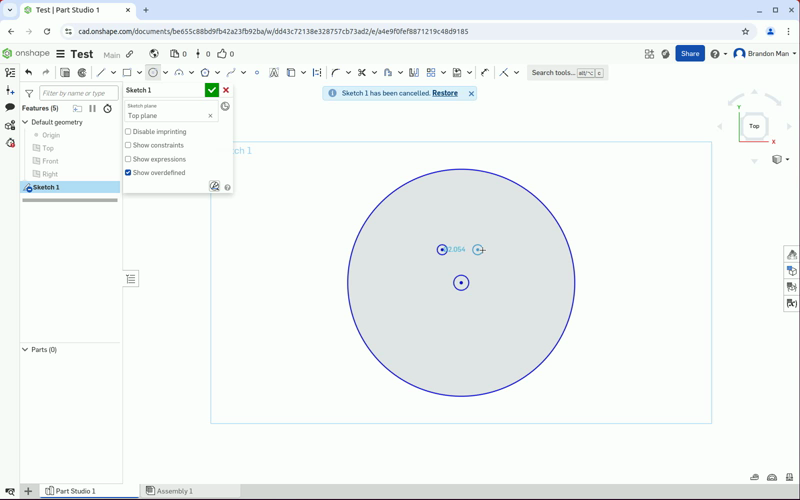
key(esc)
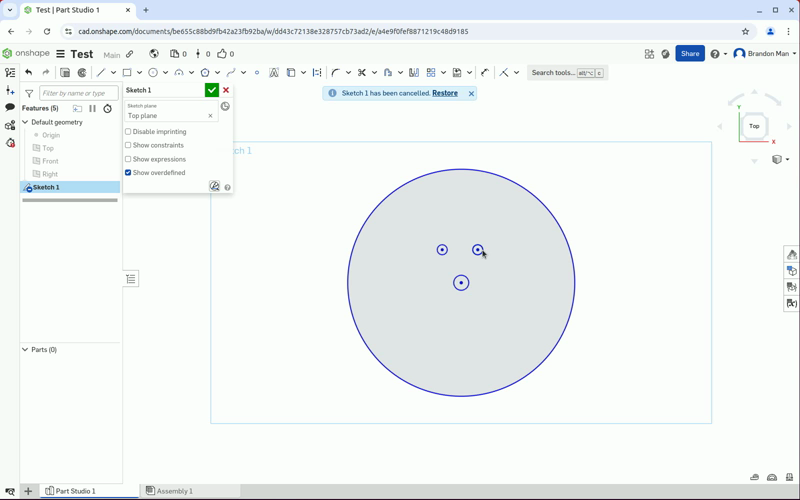
mouse_move(395, 326)
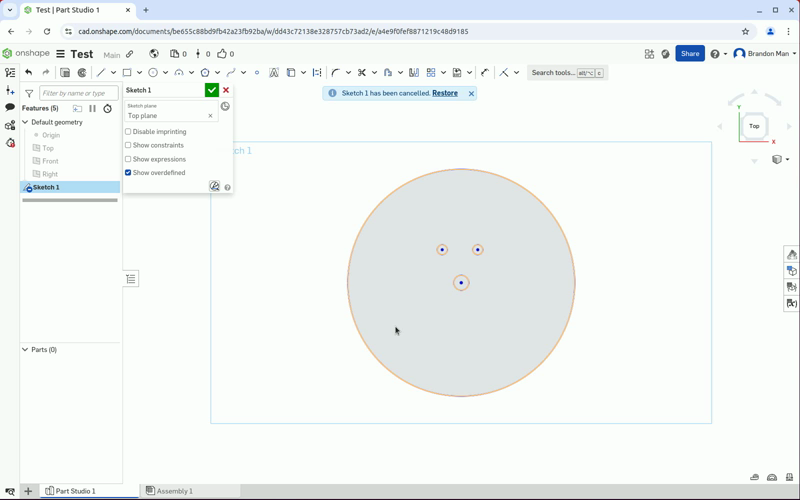
click(395, 326)
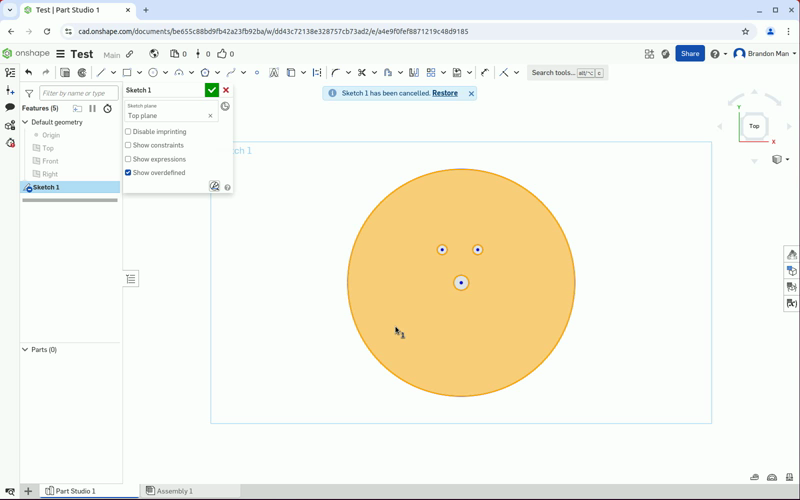
mouse_move(73, 352)
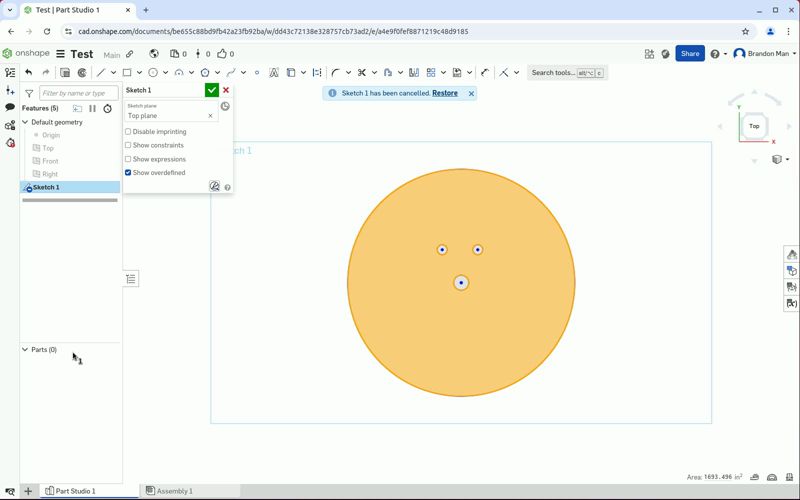
key(shift+y)
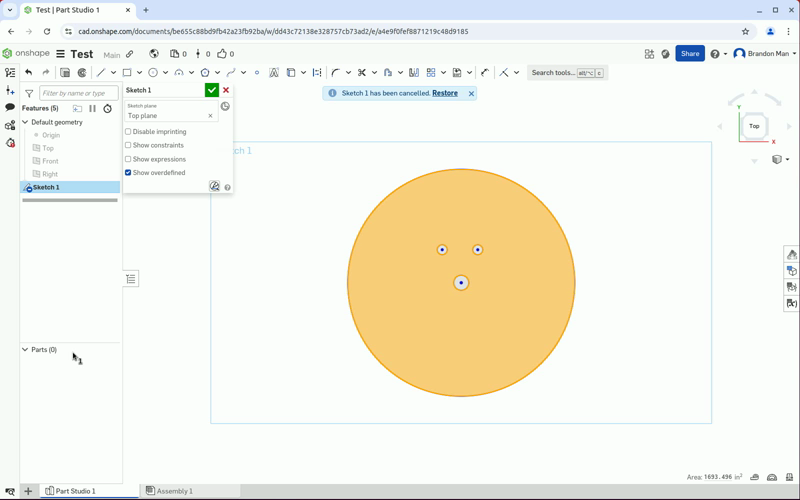
key(shift+e)
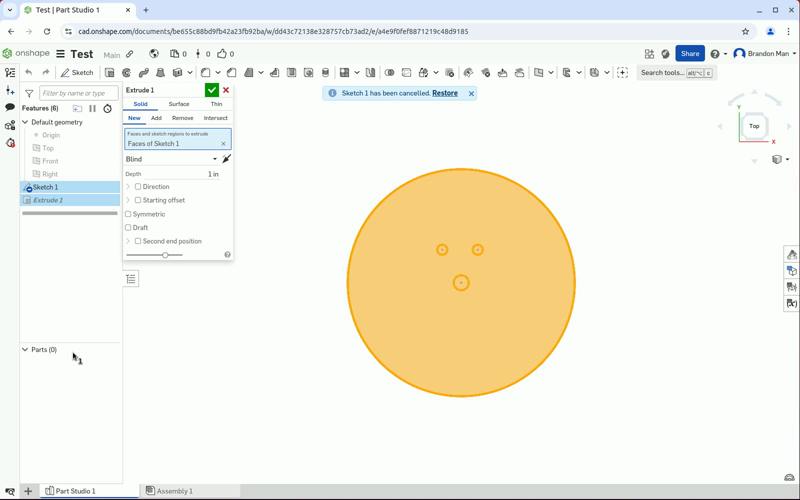
mouse_move(143, 106)
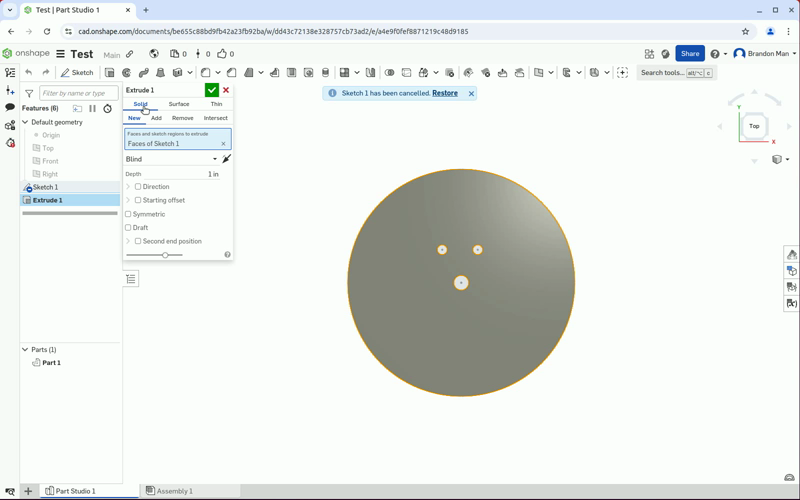
click(143, 106)
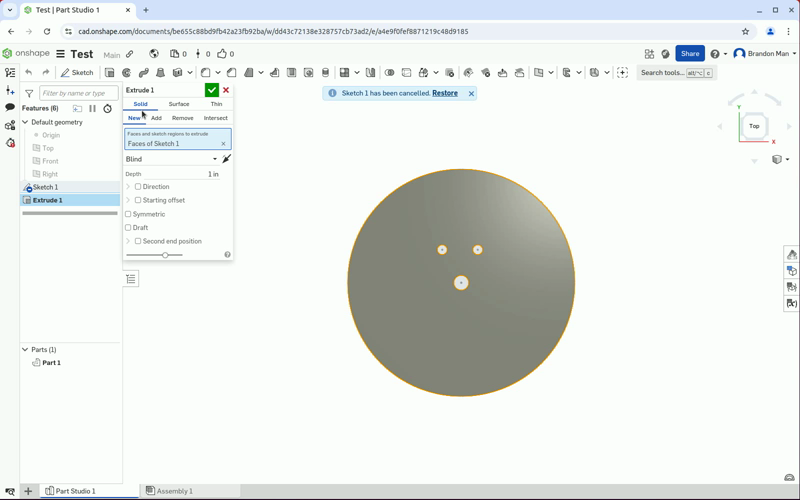
mouse_move(137, 120)
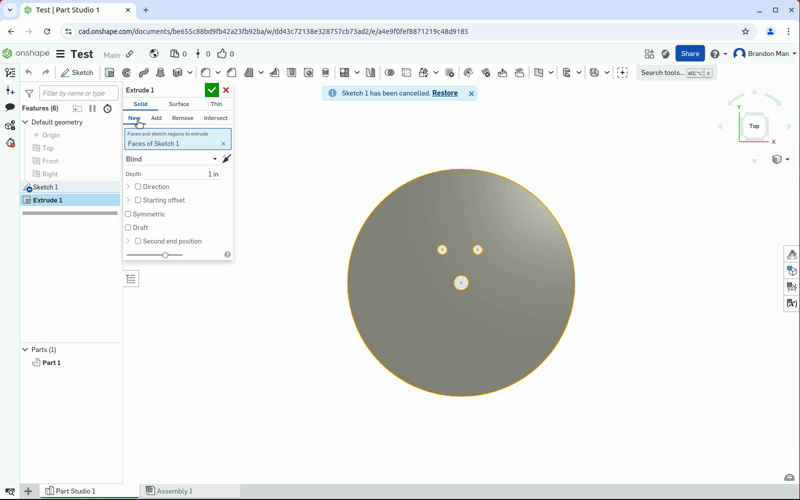
click(137, 120)
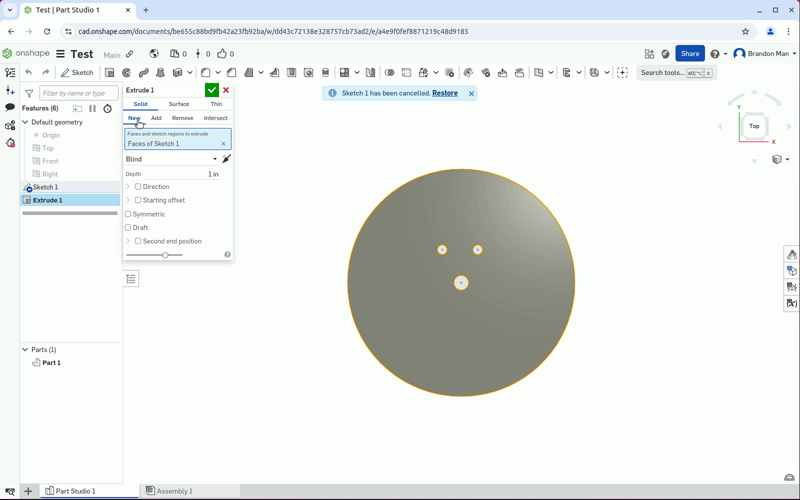
key(tab, 4)
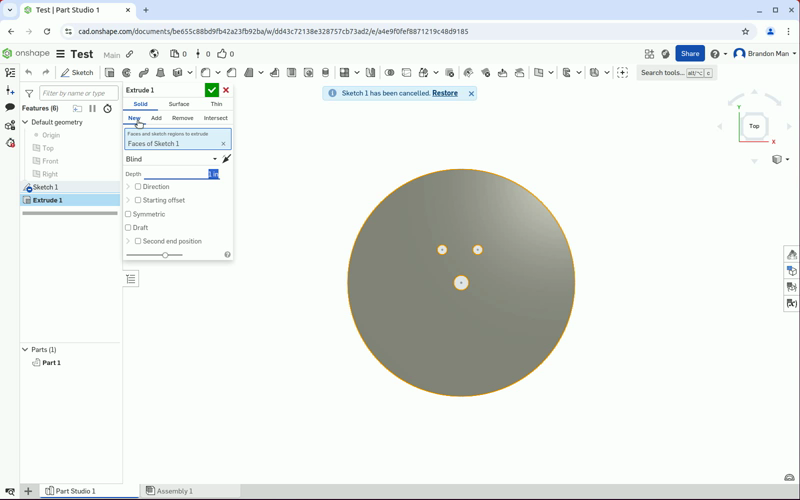
text(3.129)
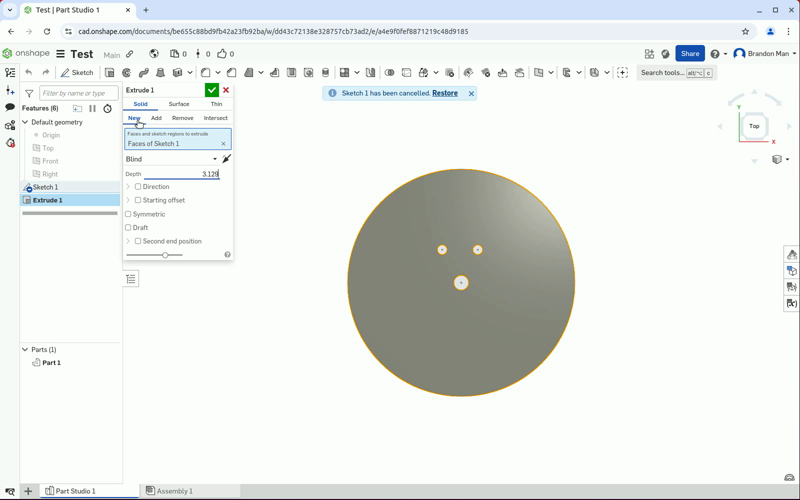
key(enter)
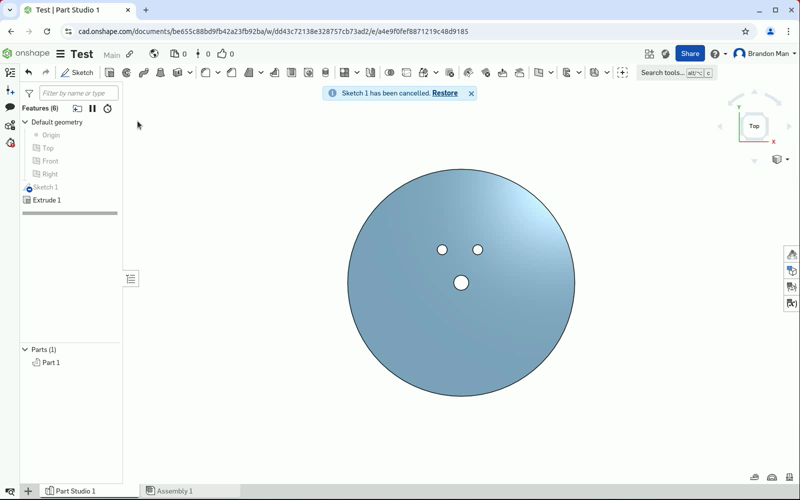
key(shift+h)
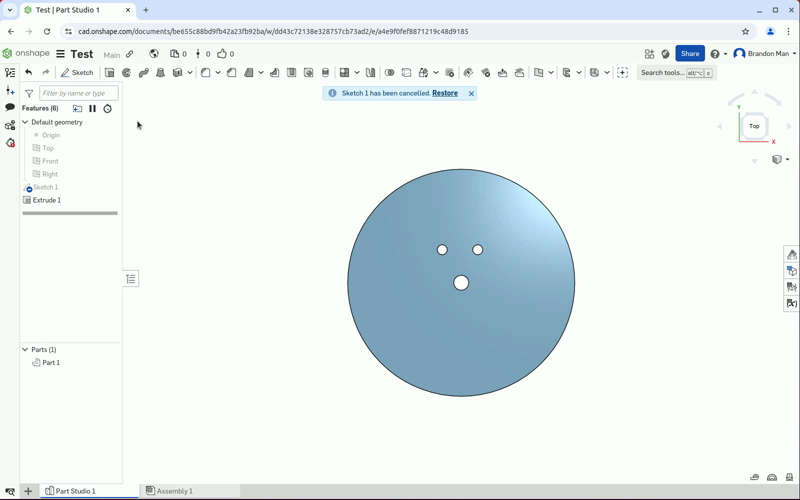
key(shift+h)
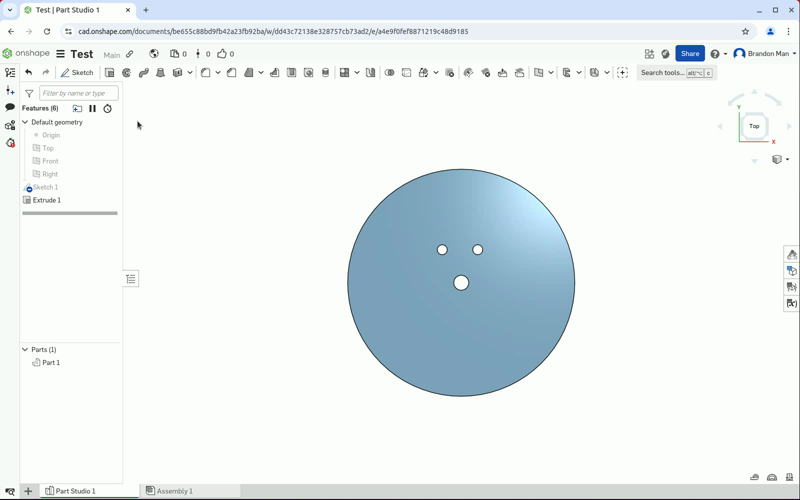
mouse_move(73, 189)
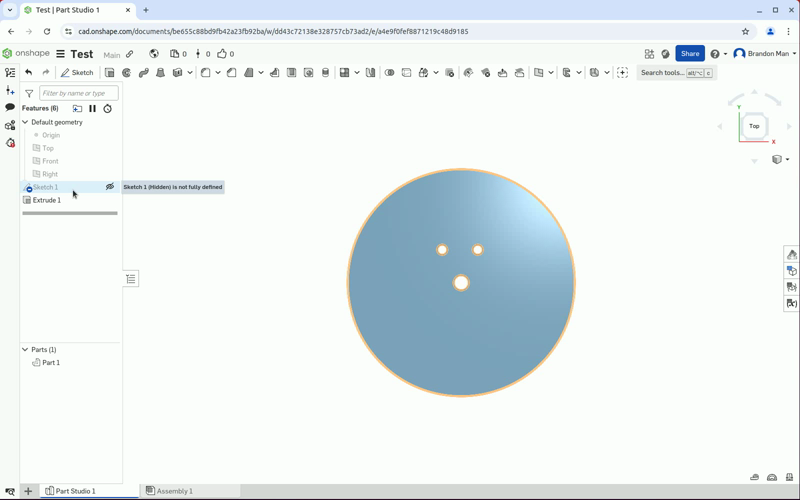
click(73, 189)
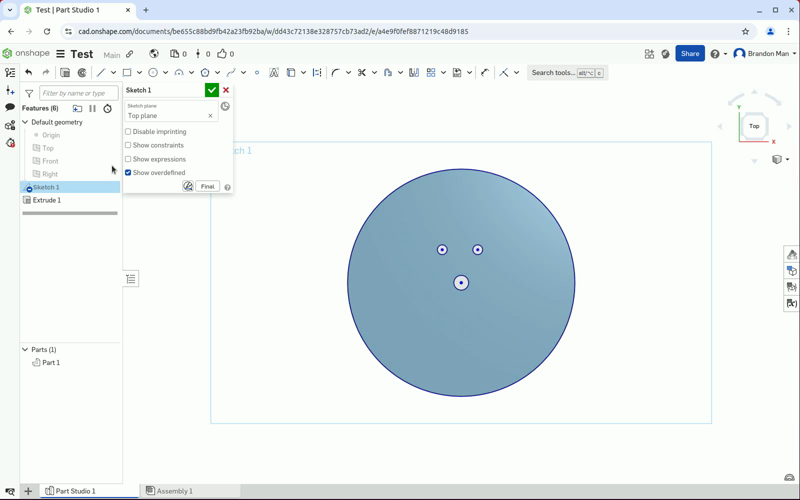
mouse_move(229, 92)
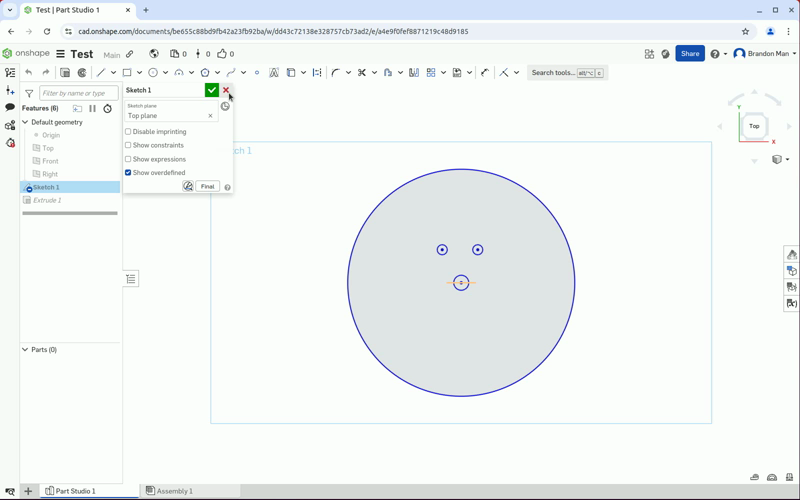
click(229, 92)
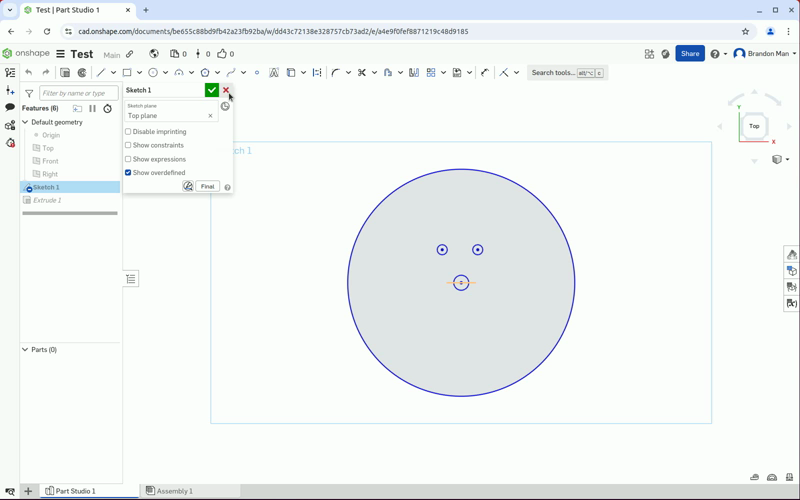
key(shift+s)
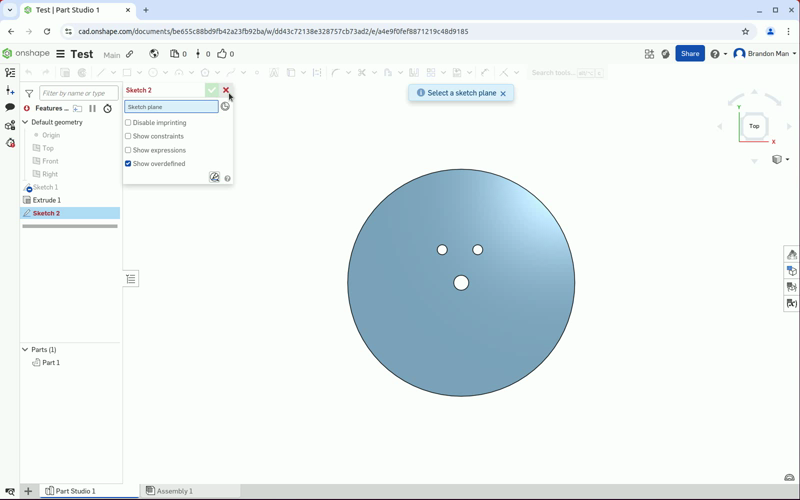
mouse_move(73, 150)
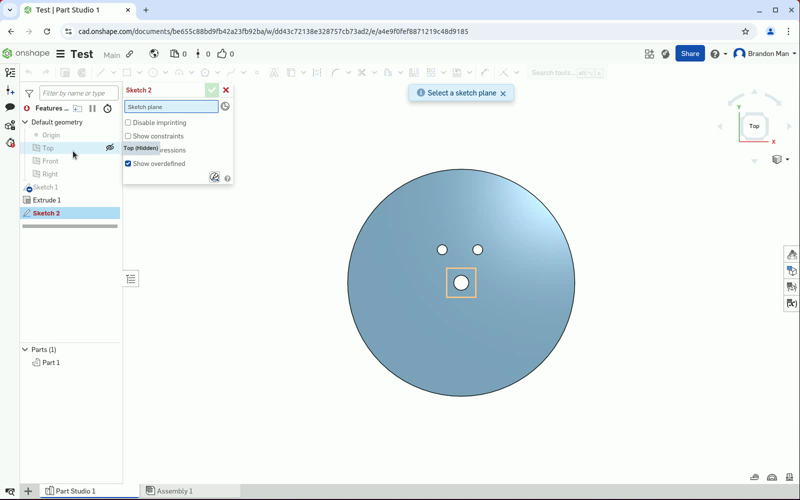
click(73, 150)
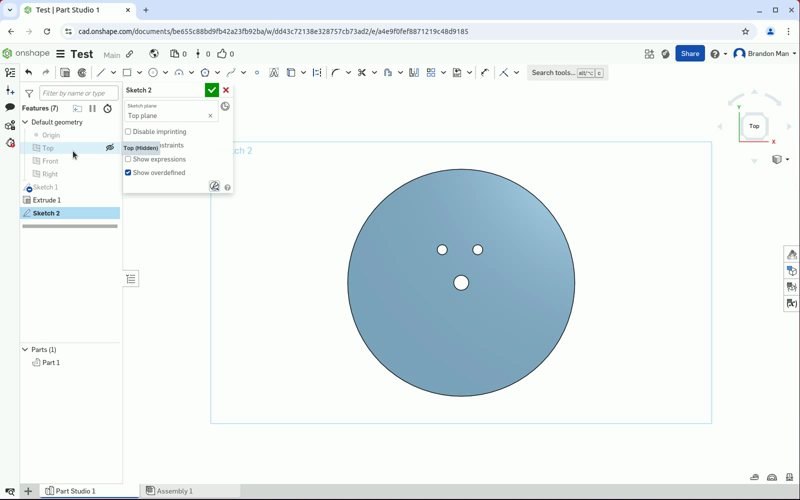
mouse_move(73, 352)
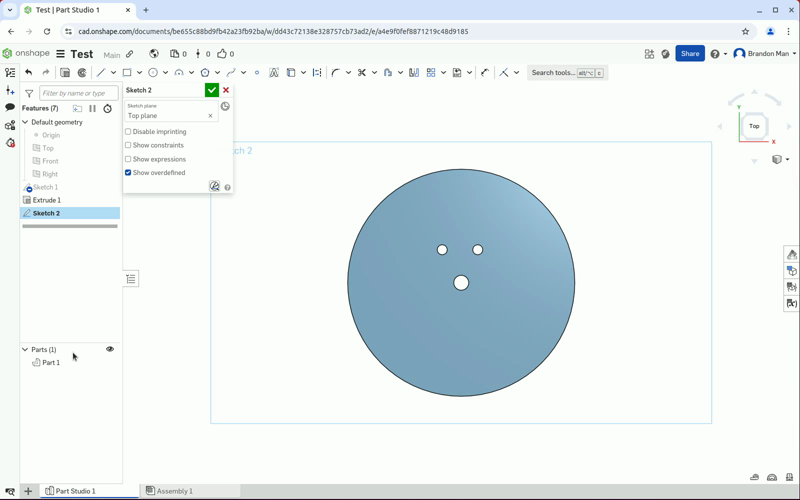
key(y)
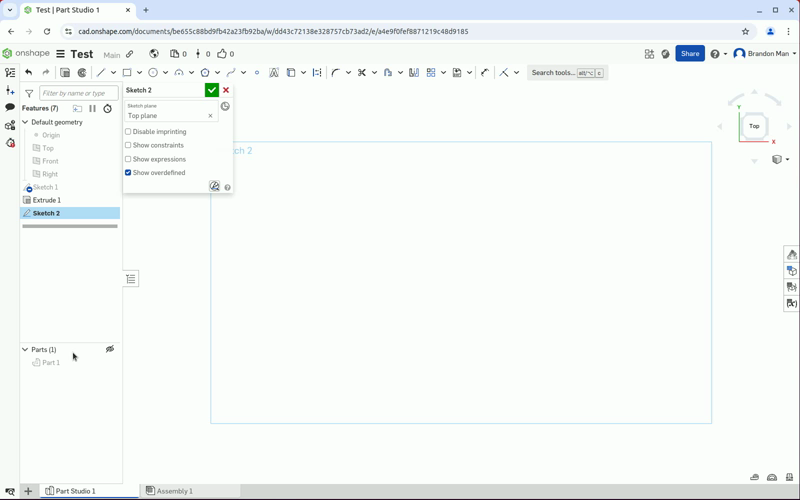
key(c)
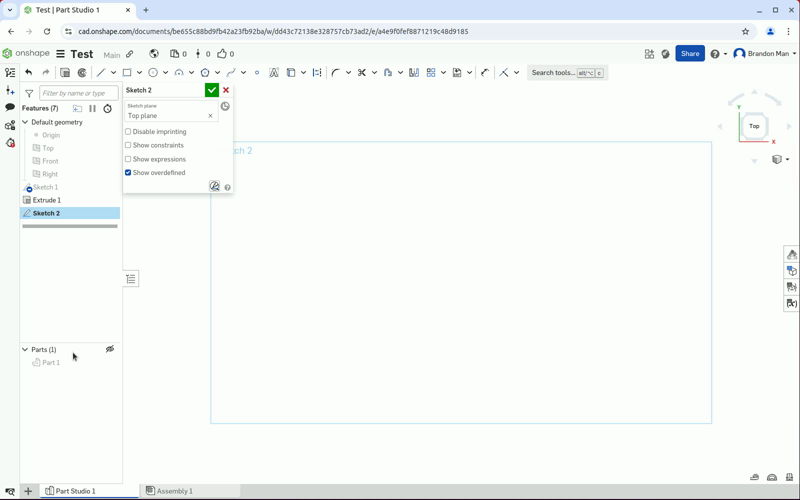
key_down(shift)
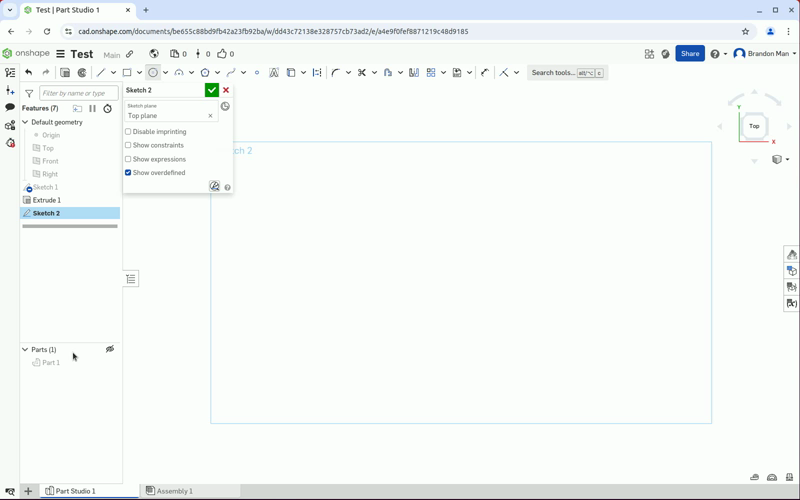
mouse_move(460, 282)
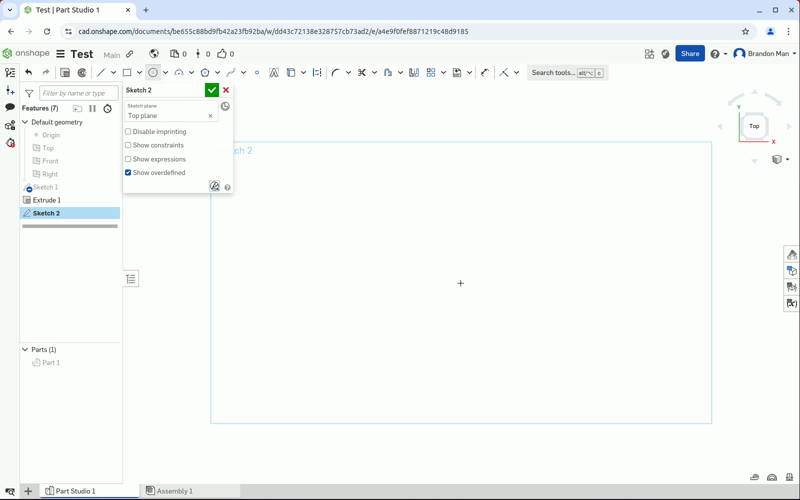
click(460, 282)
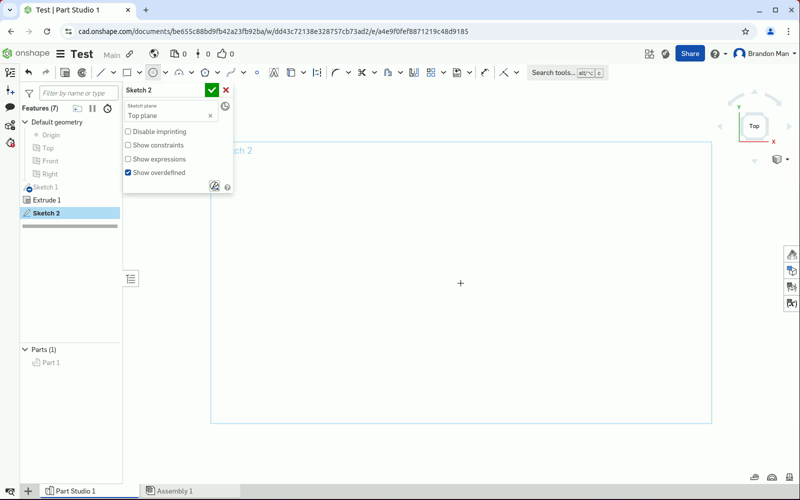
key_up(shift)
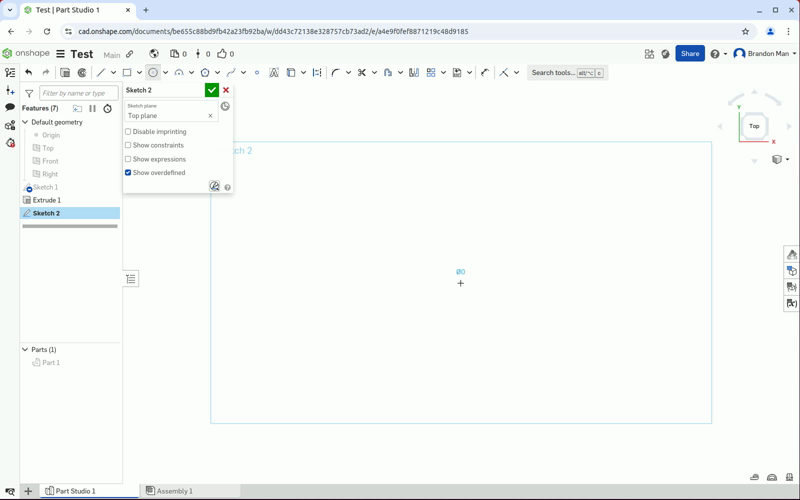
mouse_move(572, 282)
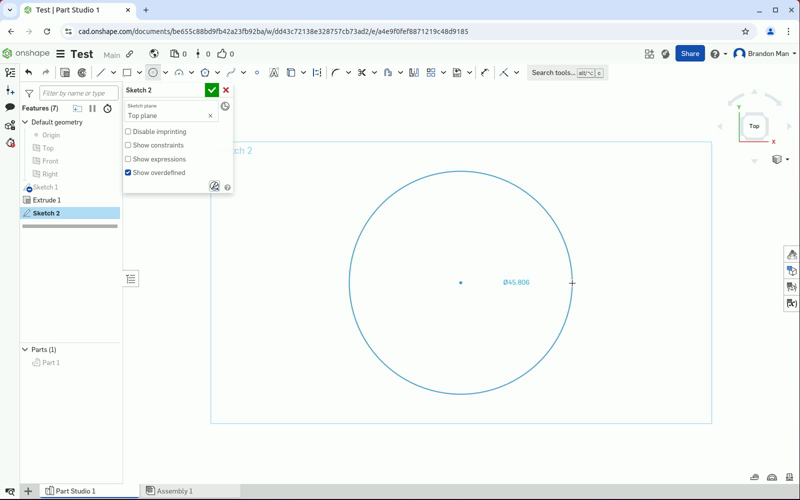
click(572, 282)
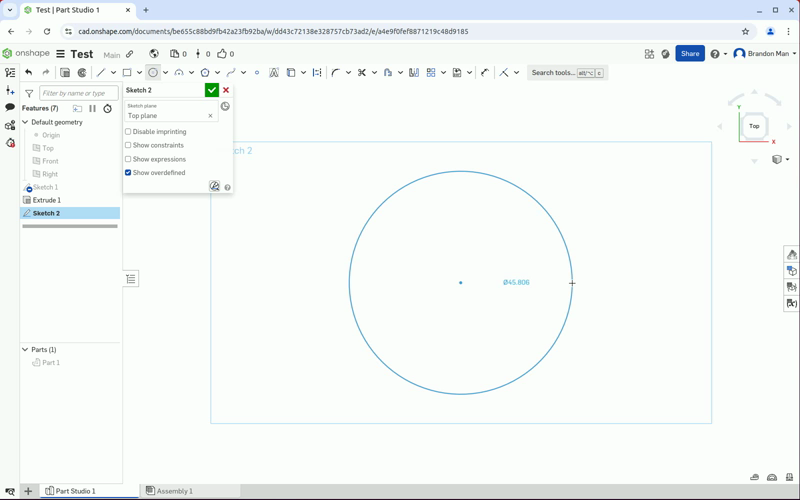
key(esc)
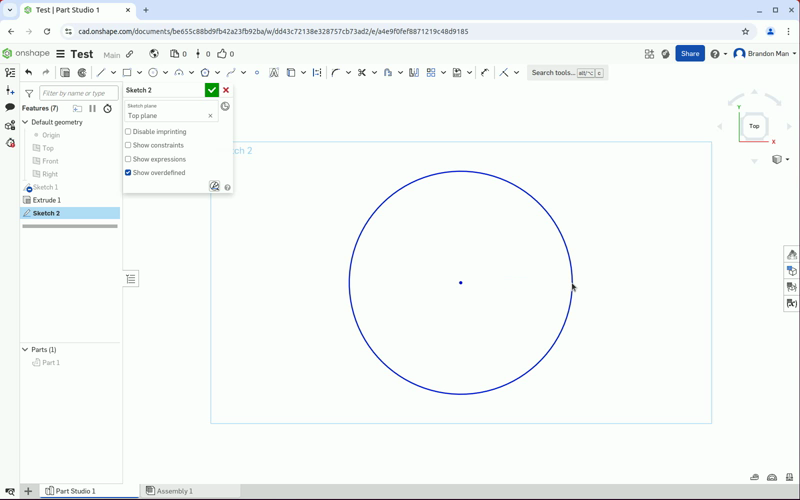
key(c)
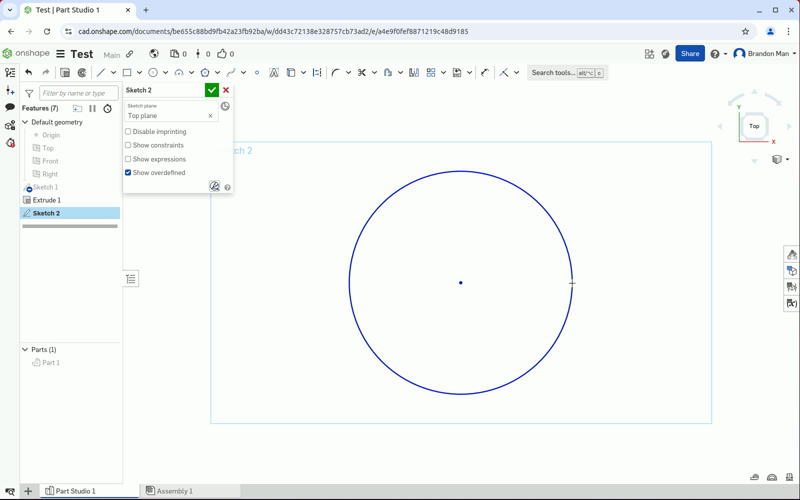
key_down(shift)
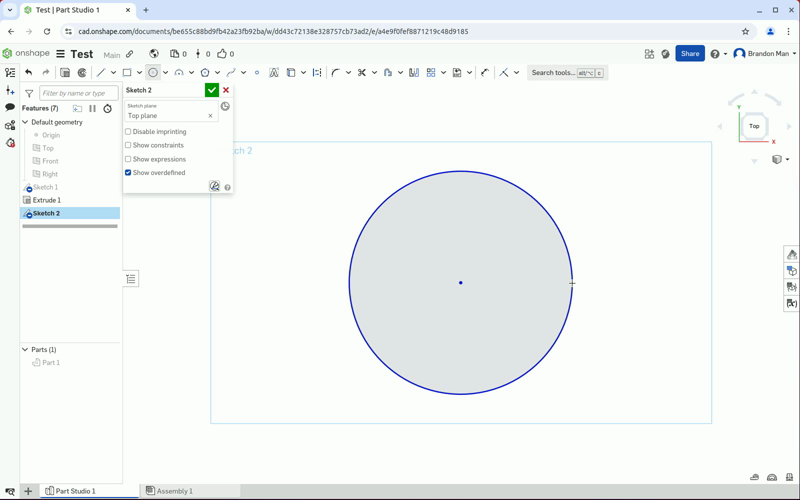
mouse_move(460, 282)
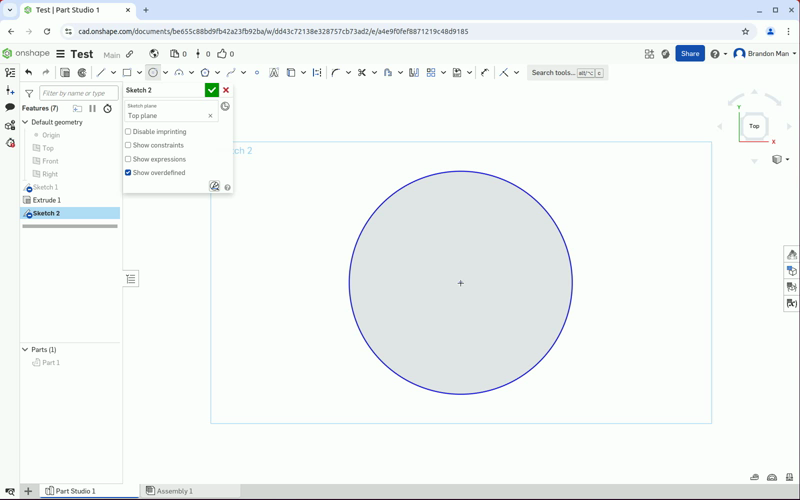
click(460, 282)
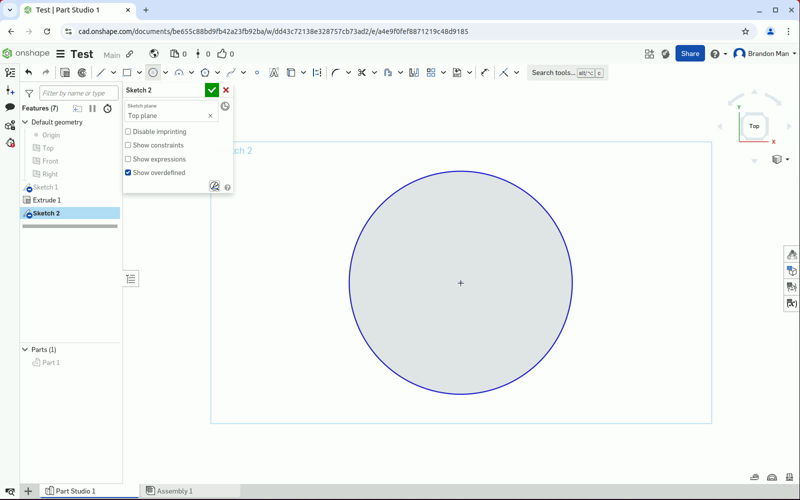
key_up(shift)
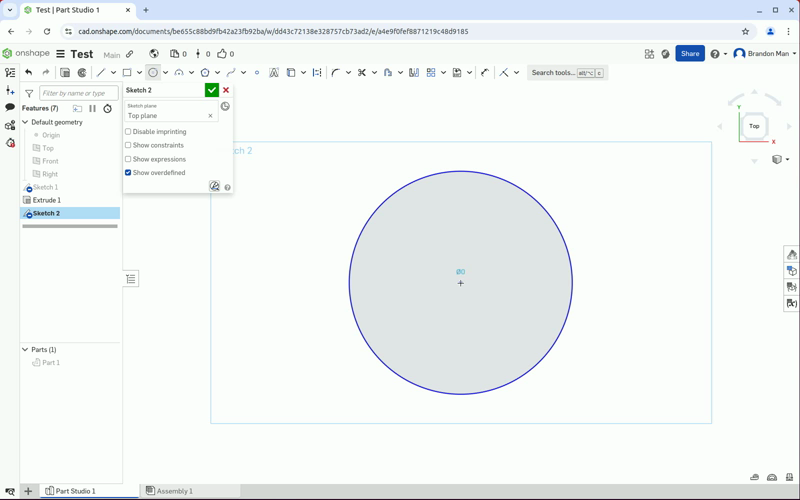
mouse_move(567, 282)
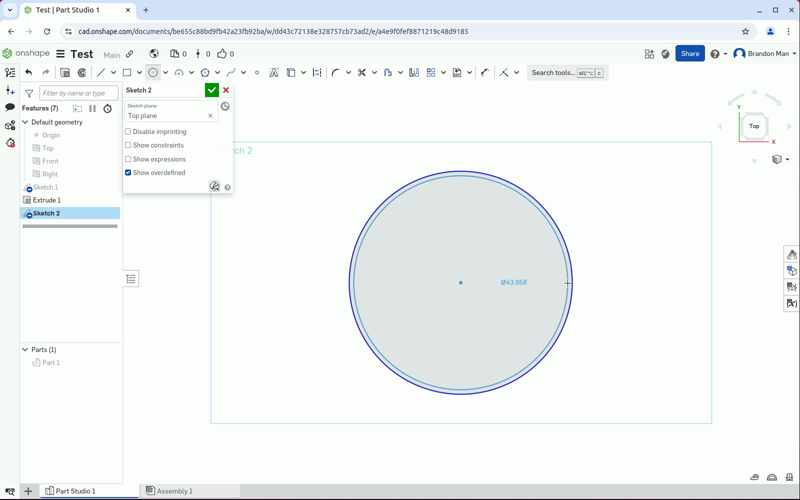
click(567, 282)
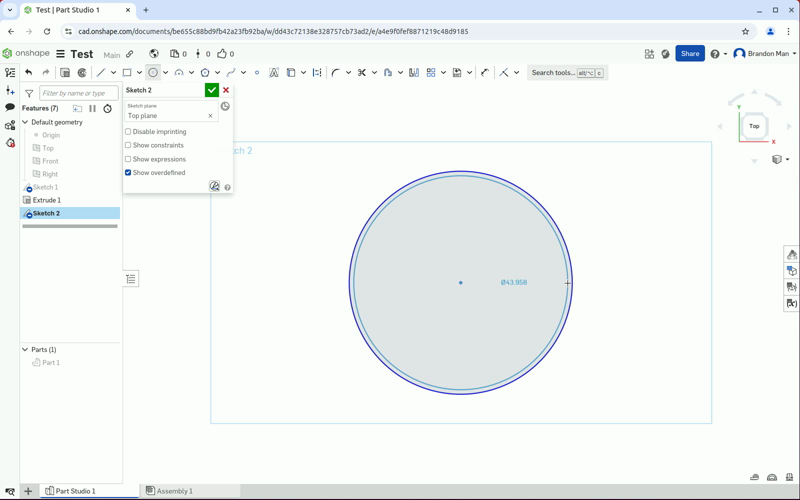
key(esc)
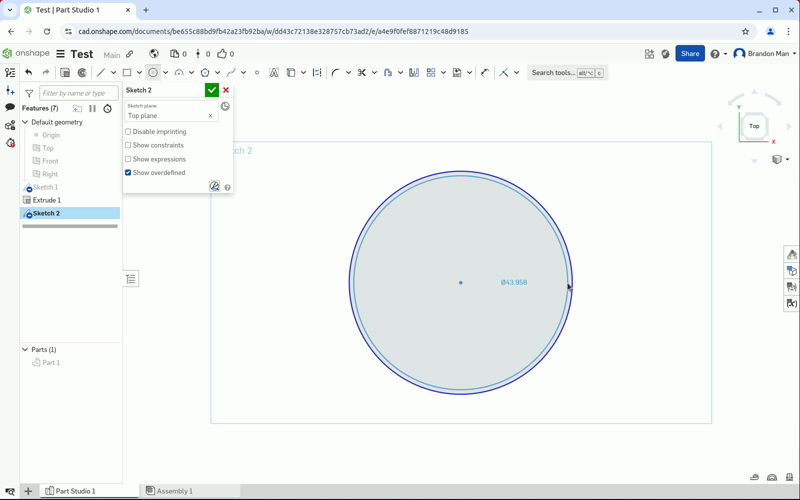
mouse_move(389, 365)
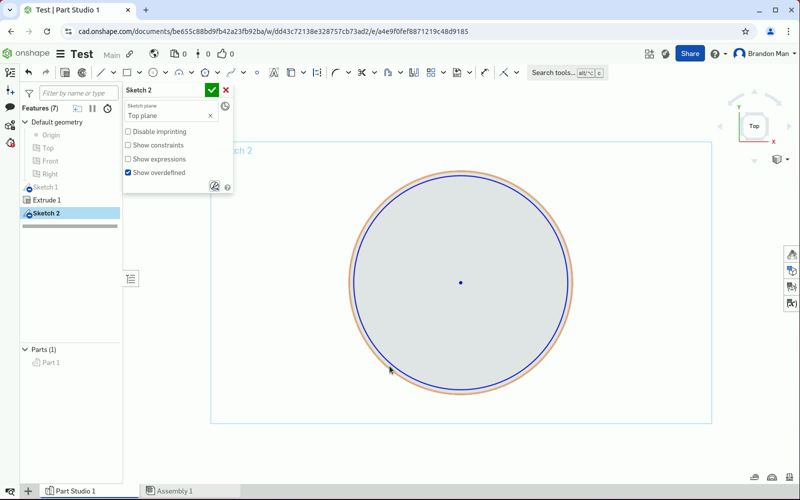
click(389, 365)
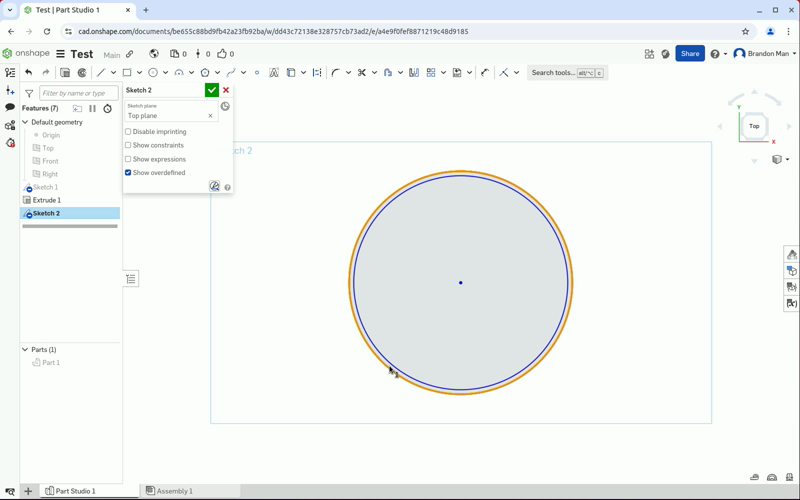
mouse_move(73, 352)
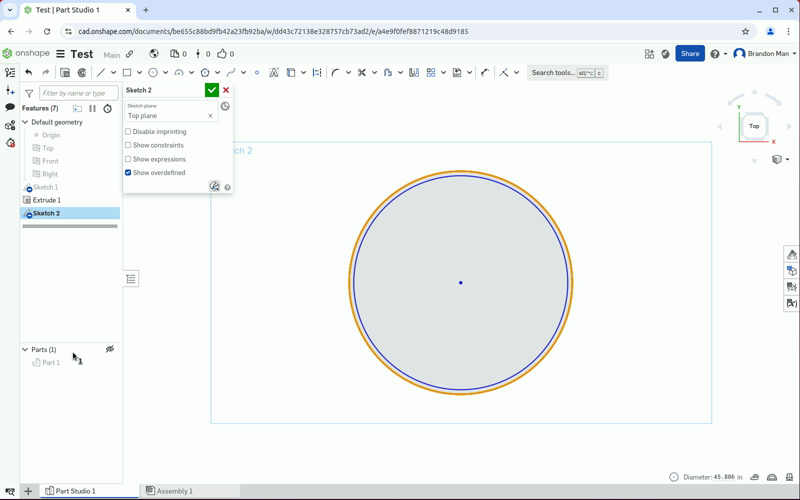
key(shift+y)
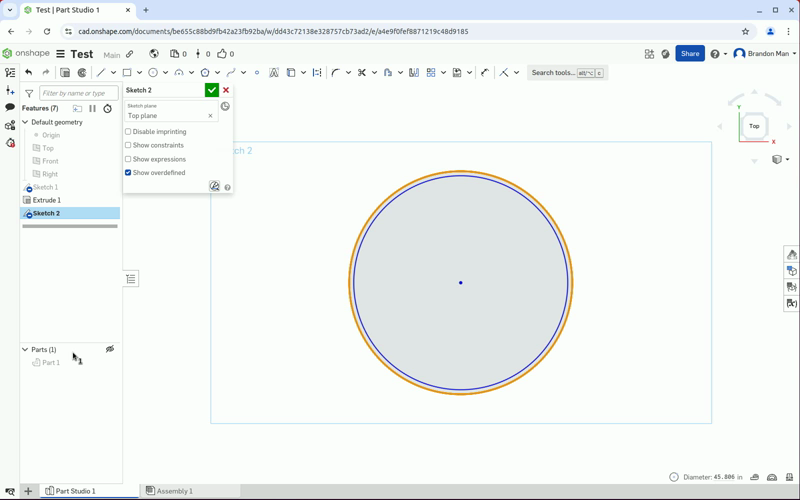
key(shift+e)
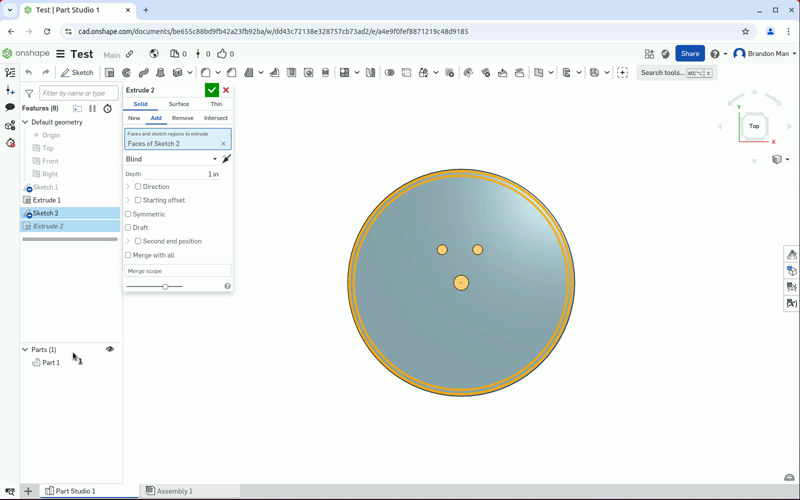
mouse_move(143, 106)
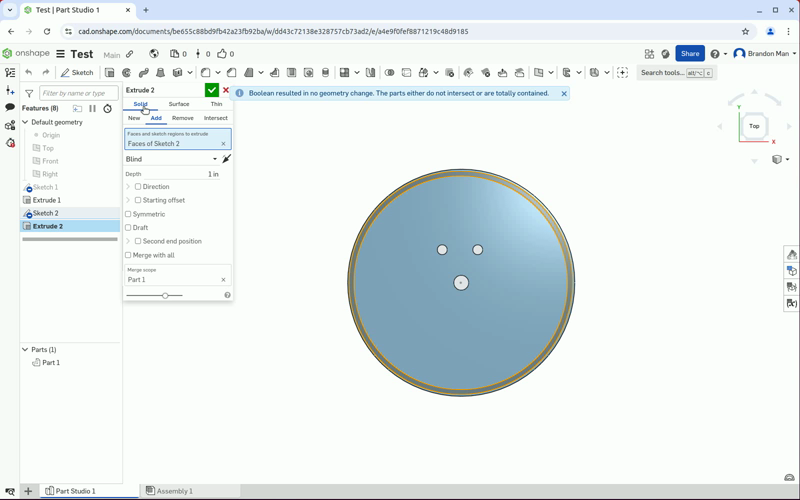
click(143, 106)
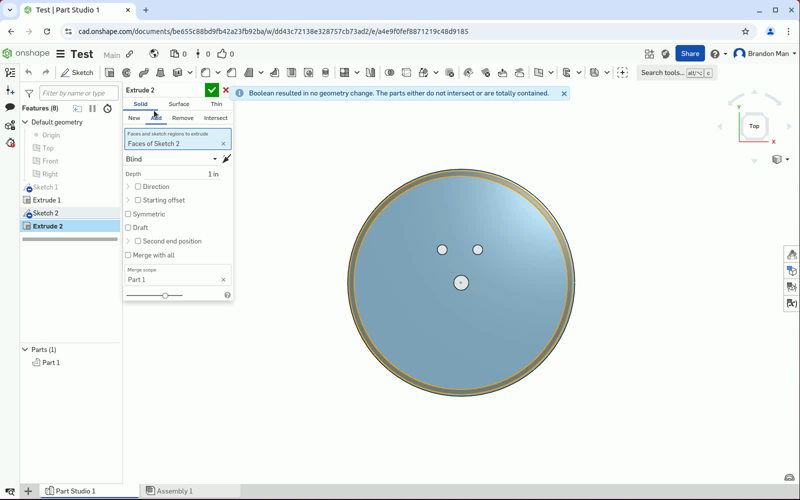
mouse_move(186, 120)
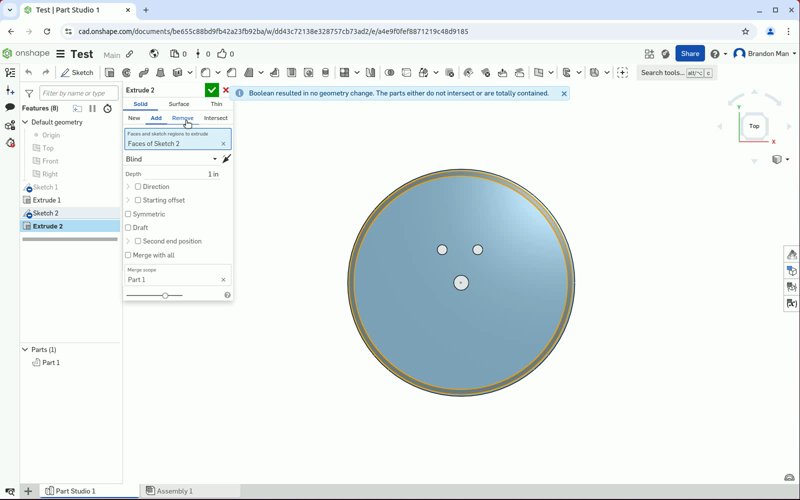
click(186, 120)
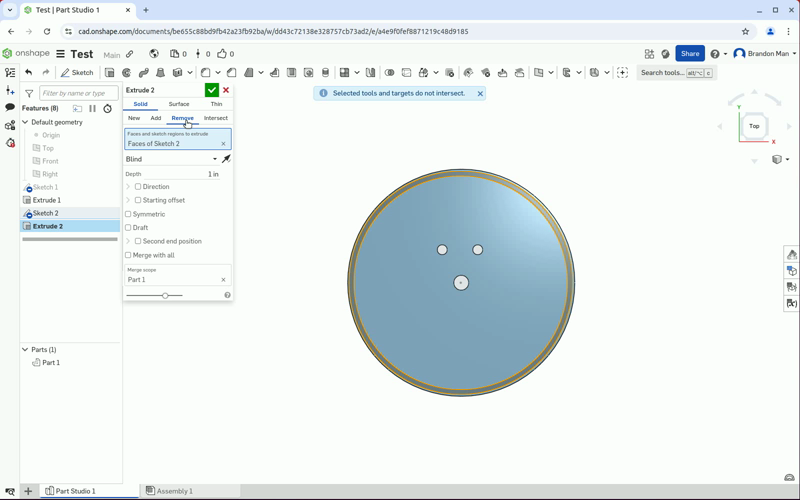
key(tab, 4)
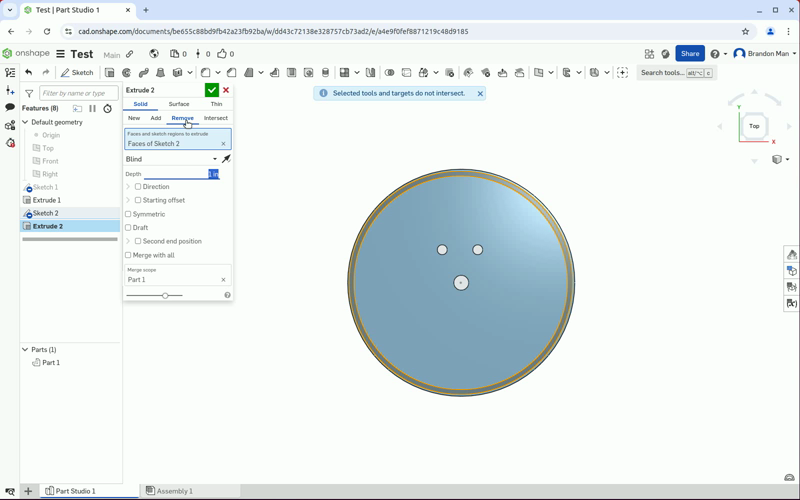
text(-0.722)
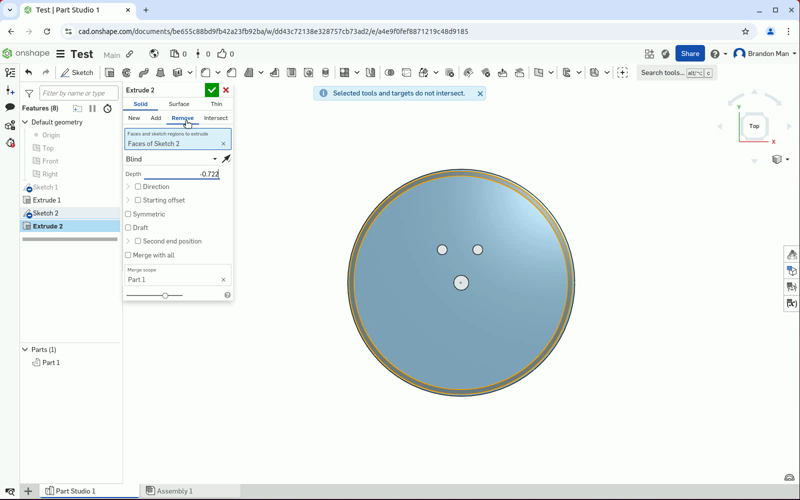
key(tab, 6)
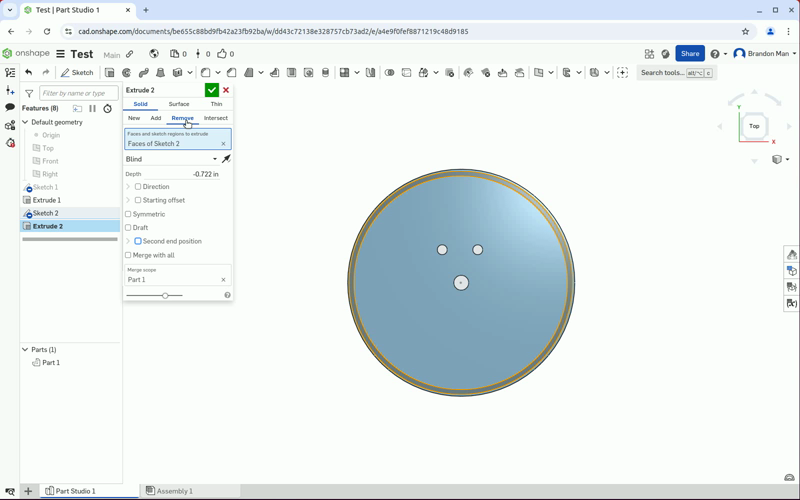
key(space)
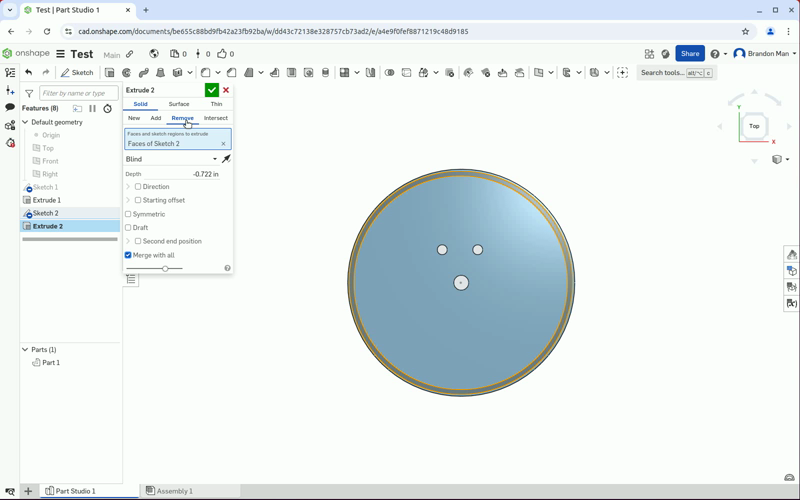
key(enter)
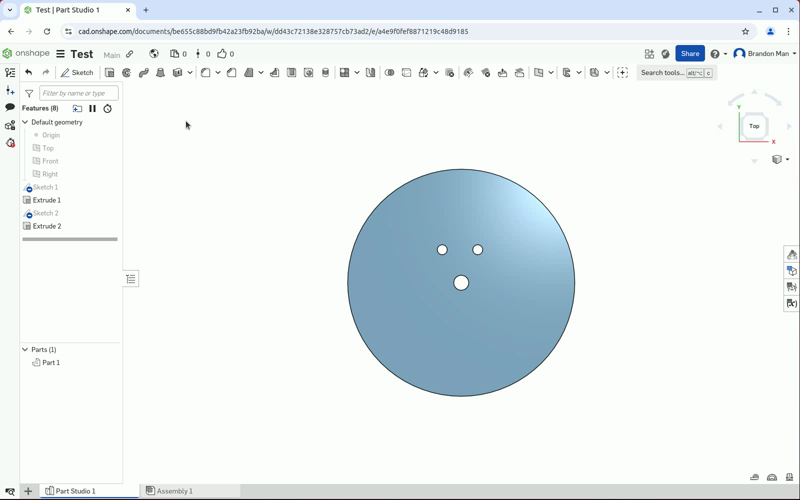
key(shift+h)
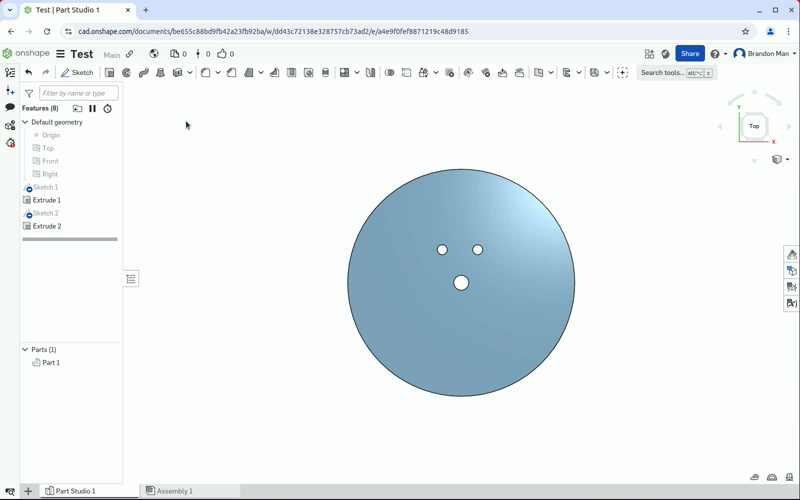
key(shift+h)
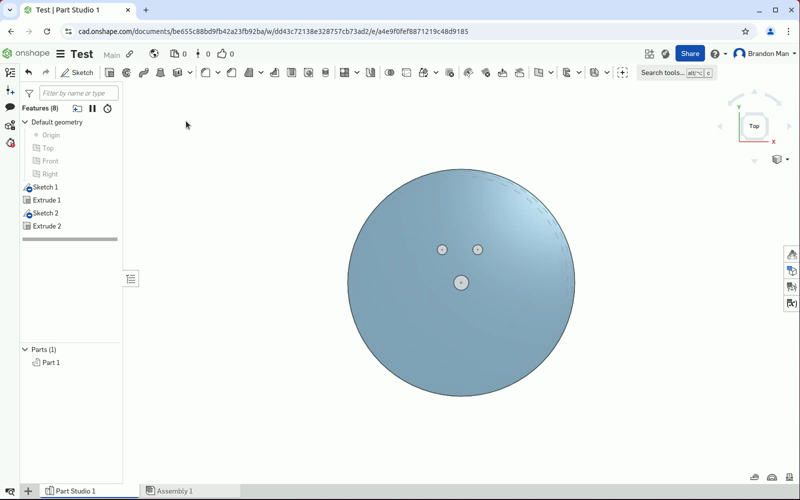
key(shift+7)
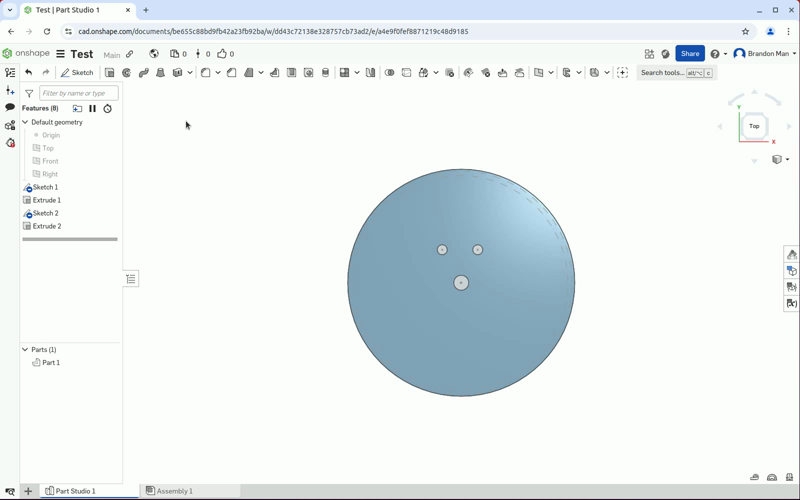
key(up, 3)
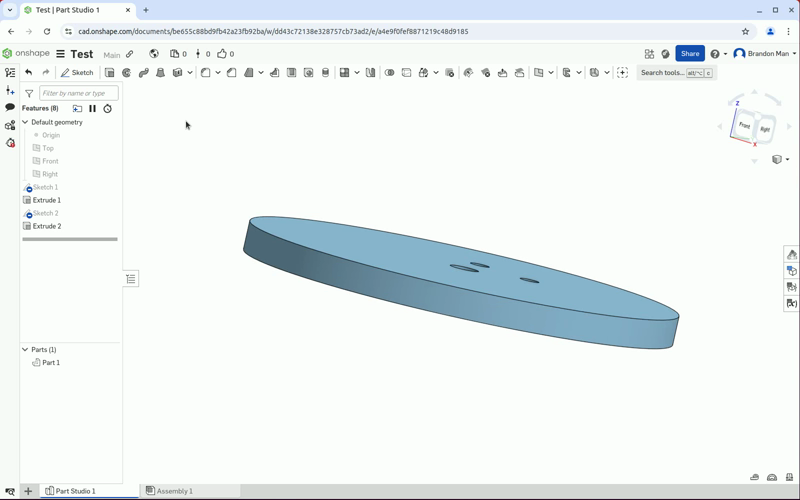
key(left, 3)
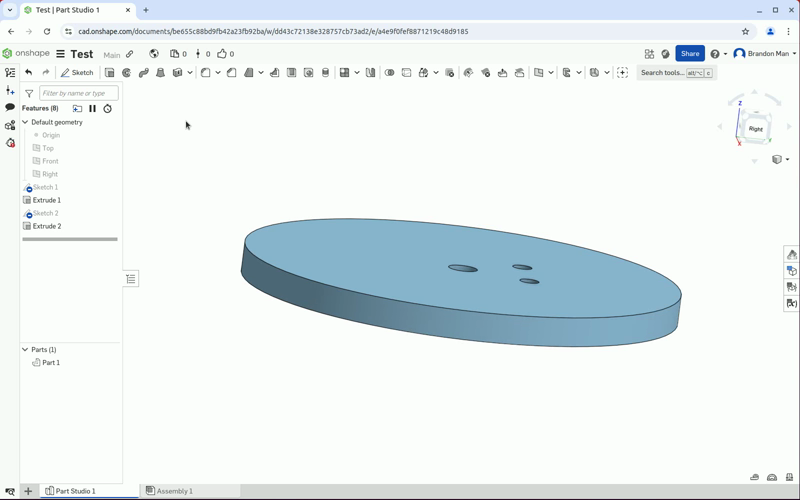
key(right, 3)
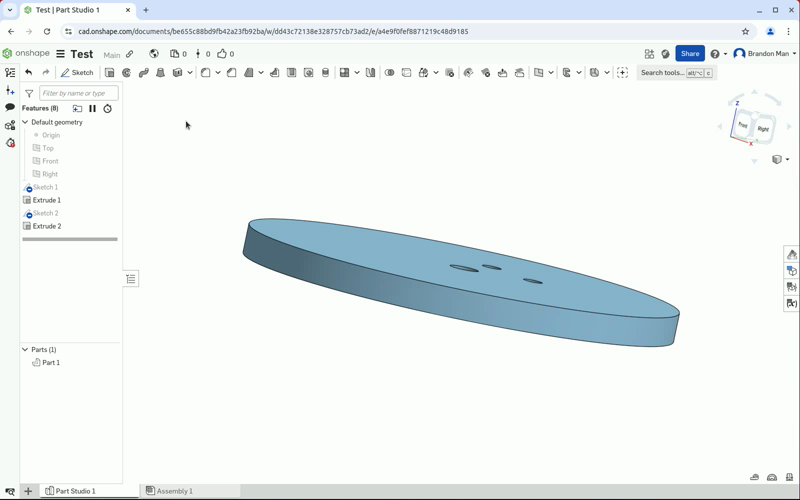
key(down, 3)
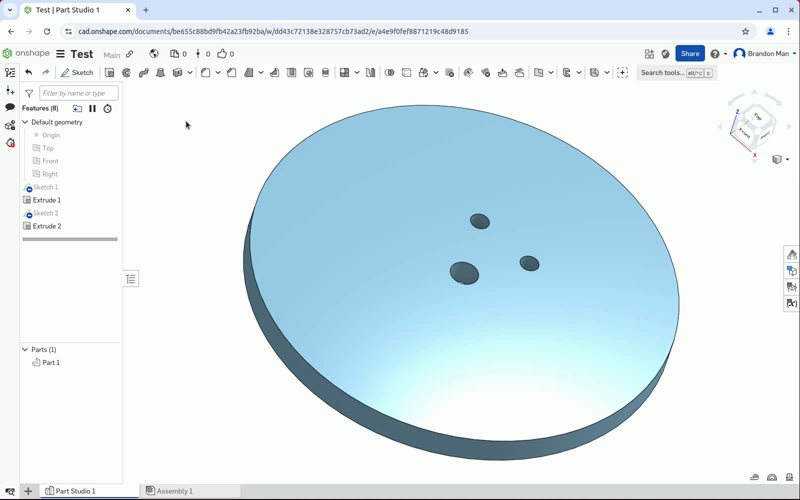
mouse_move(73, 189)
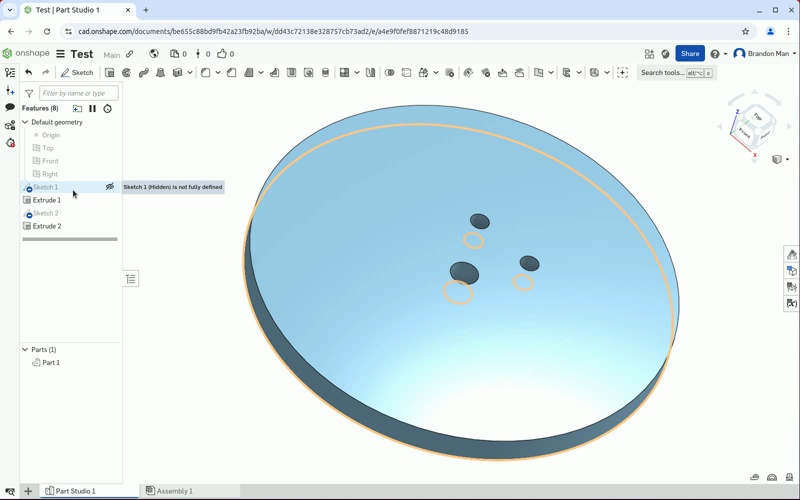
click(73, 189)